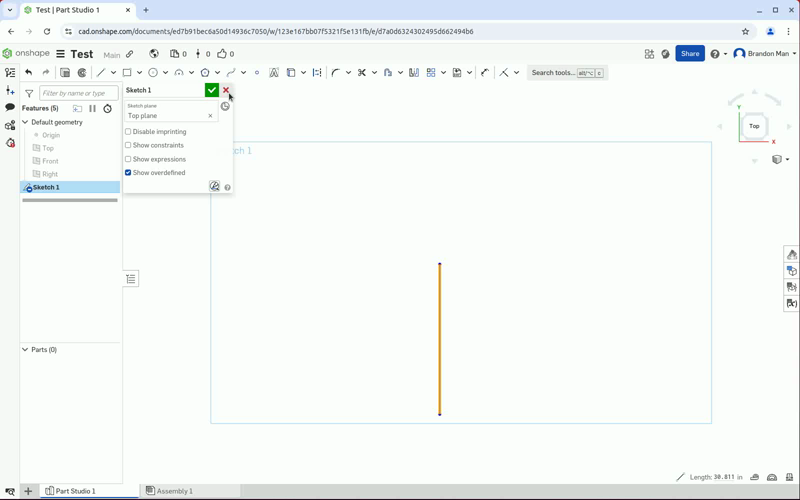
key(shift+h)
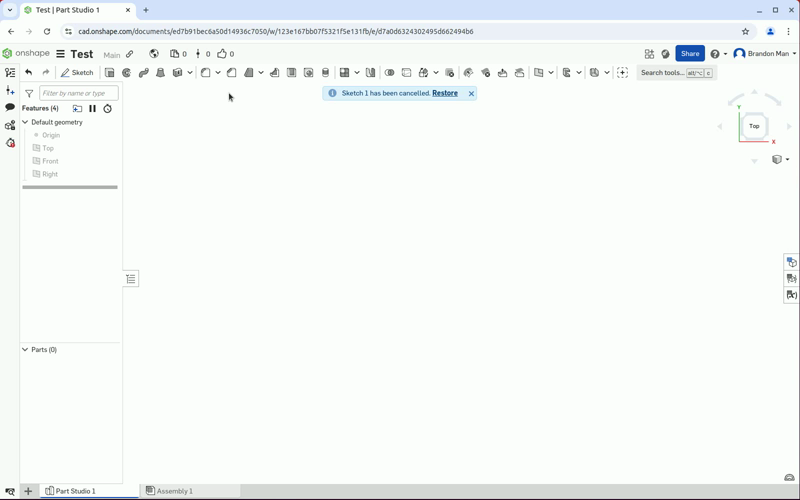
mouse_move(73, 352)
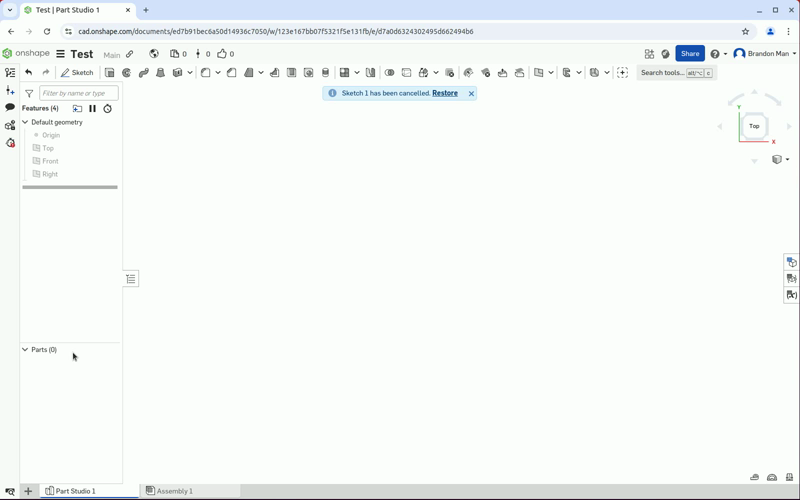
key(y)
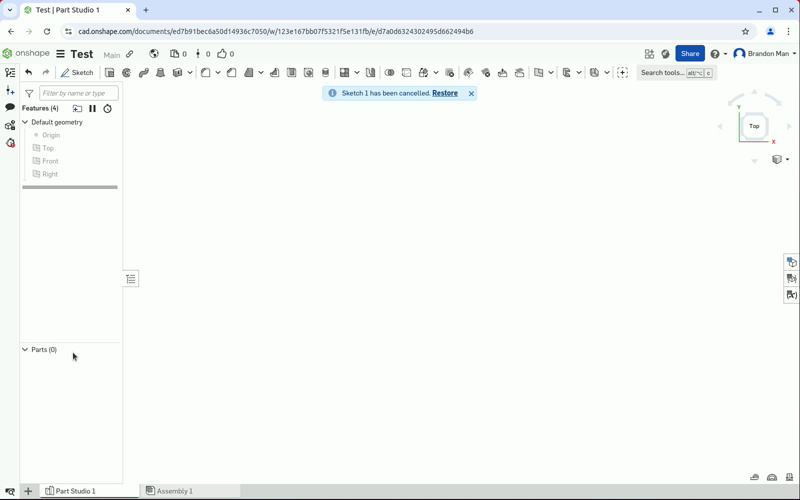
key(shift+p)
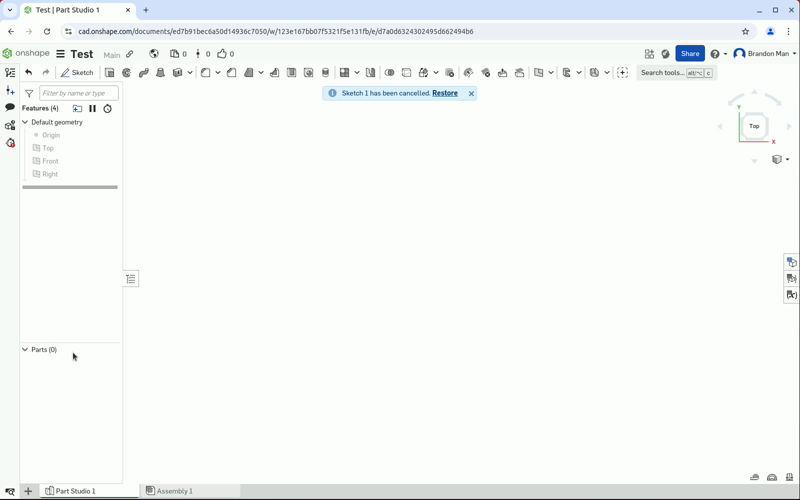
key(space)
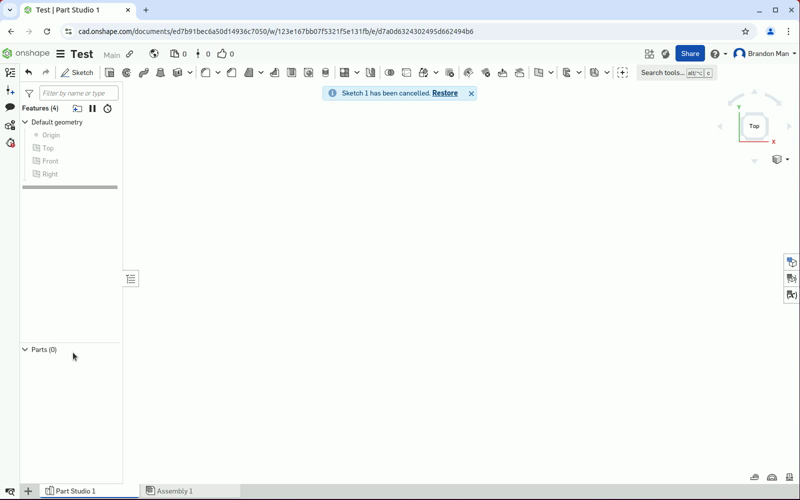
key_down(shift)
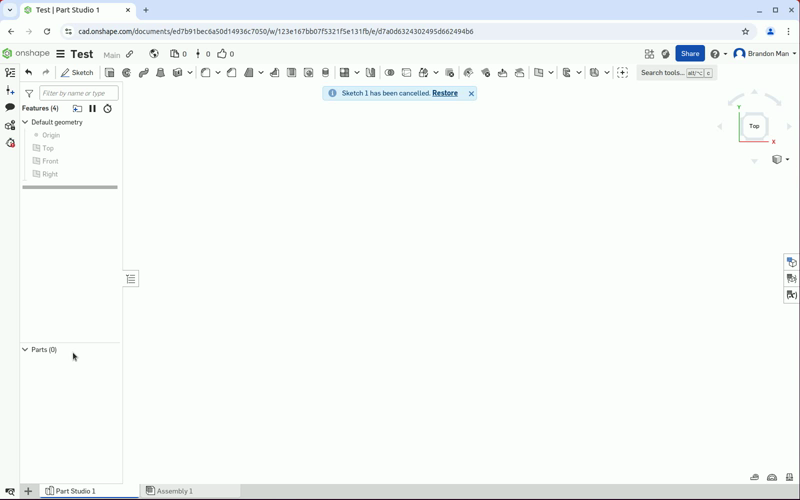
key(up)
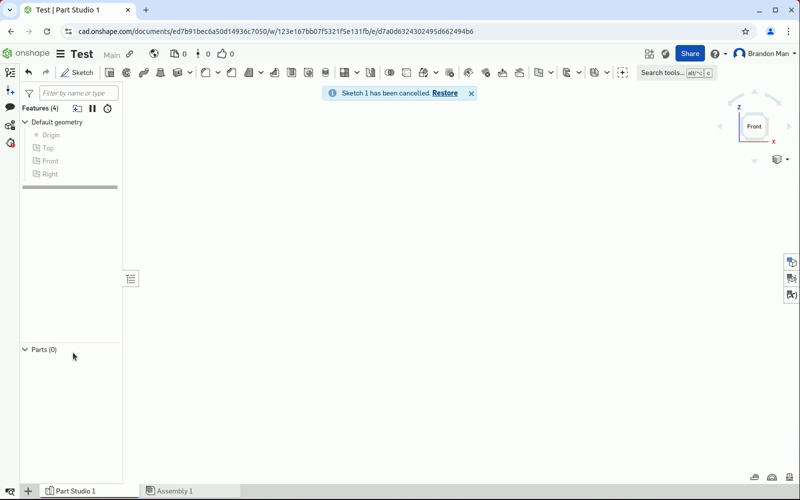
key_up(shift)
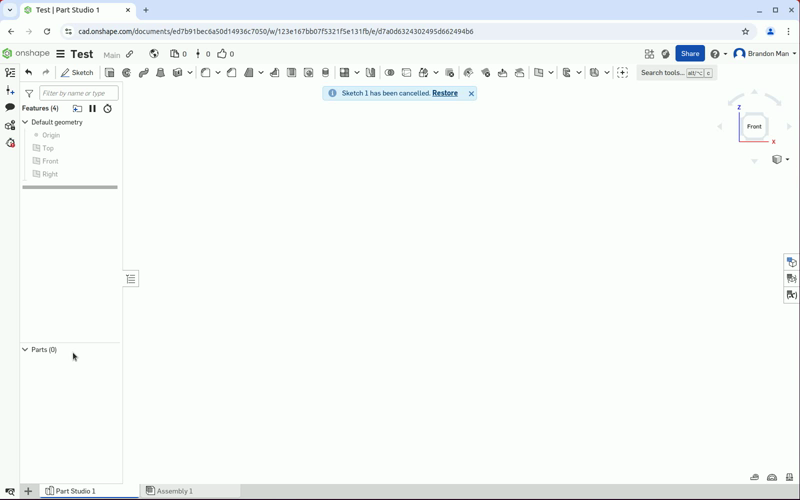
key(space)
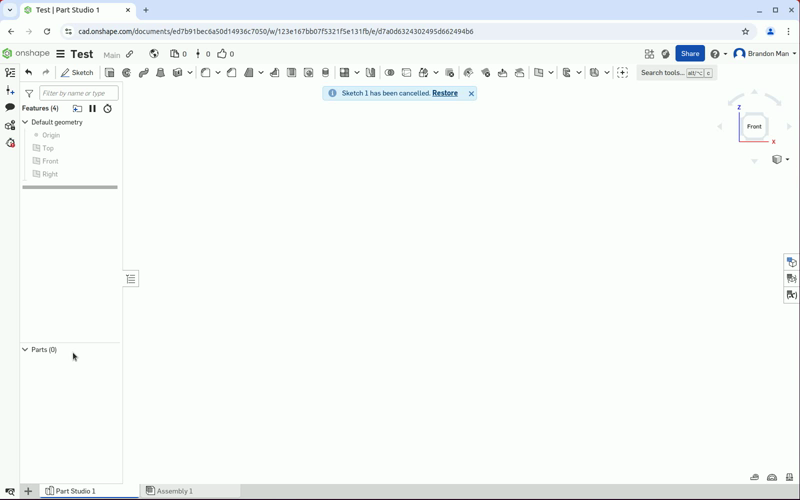
key_down(shift)
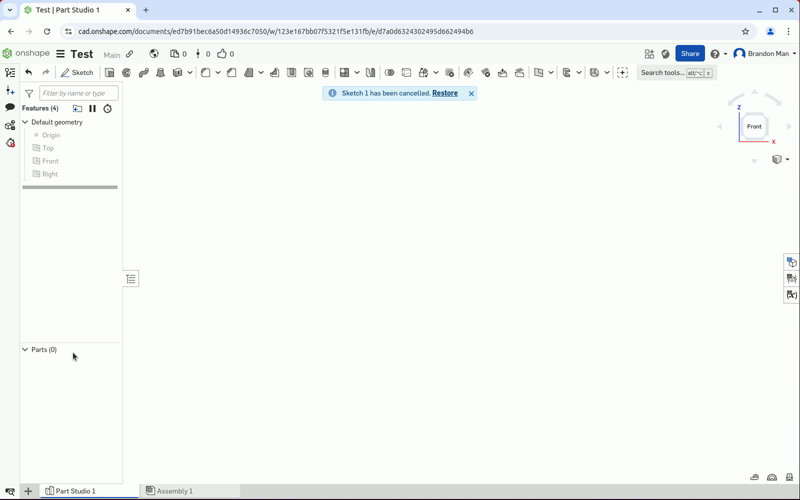
key(left)
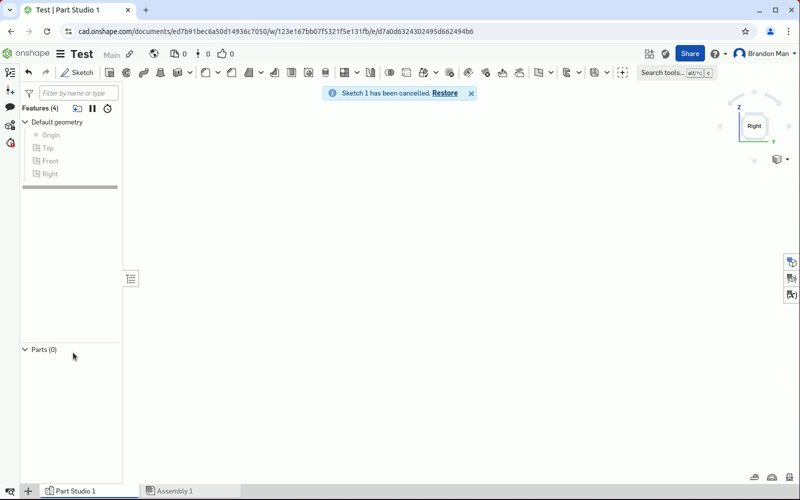
key_up(shift)
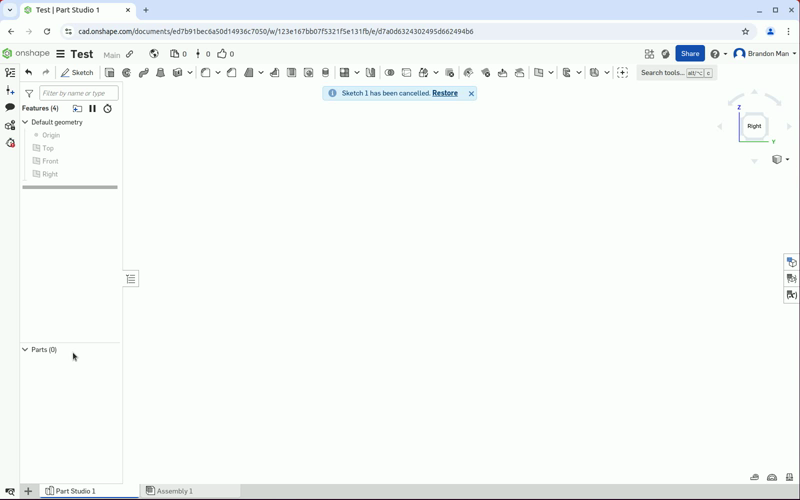
mouse_move(73, 352)
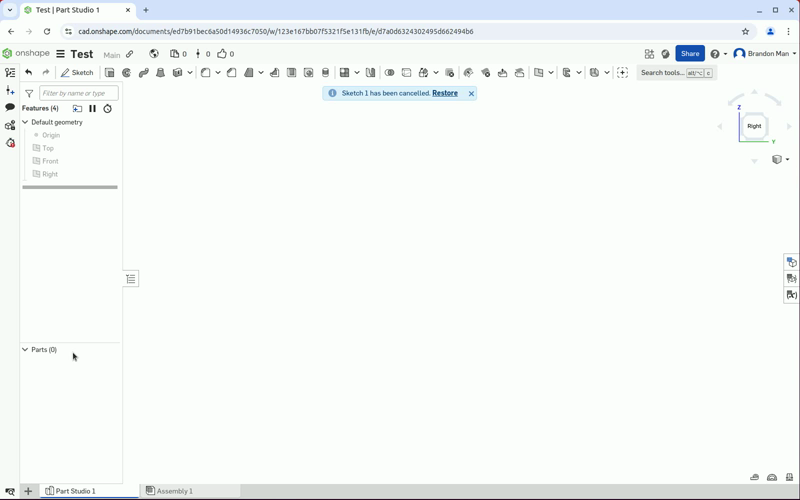
key(shift+y)
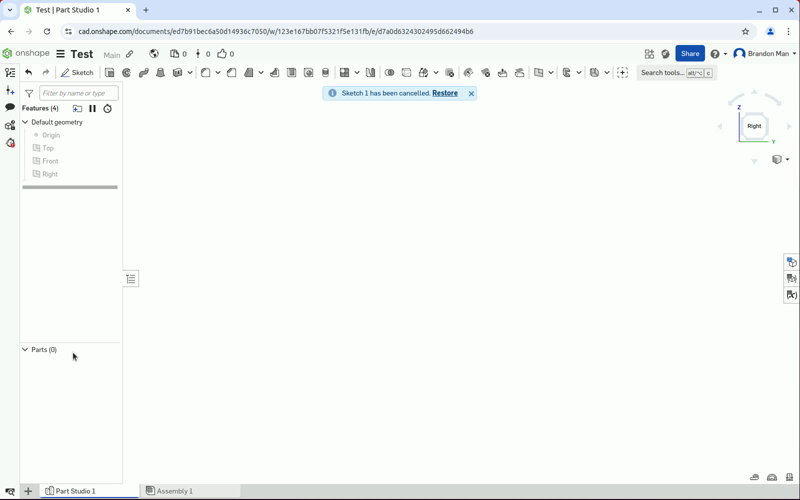
key(shift+s)
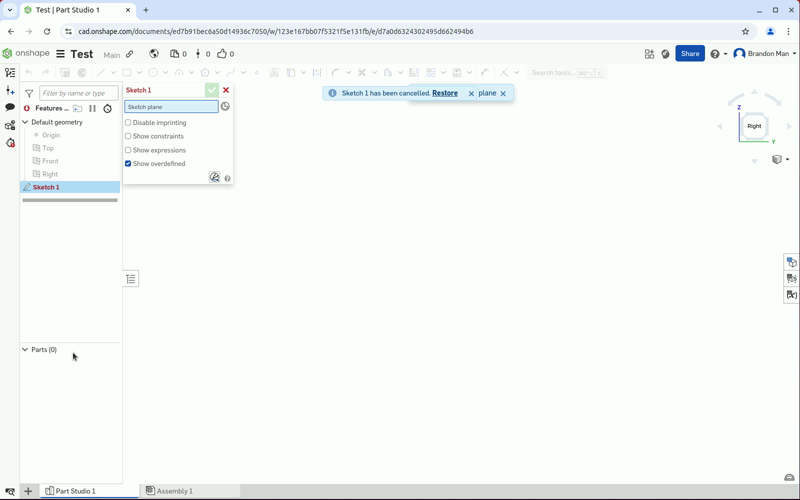
mouse_move(73, 176)
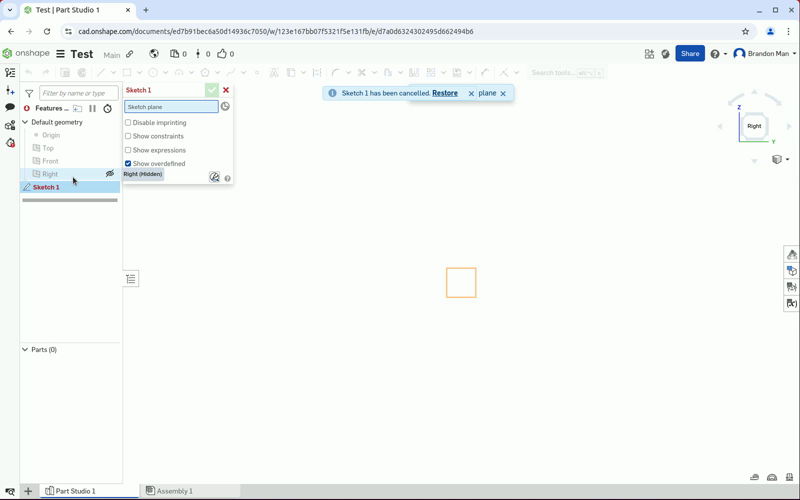
click(73, 176)
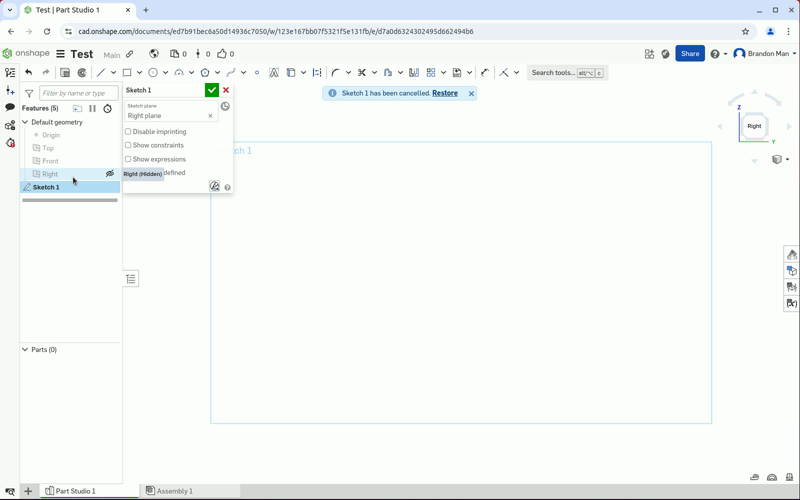
mouse_move(73, 352)
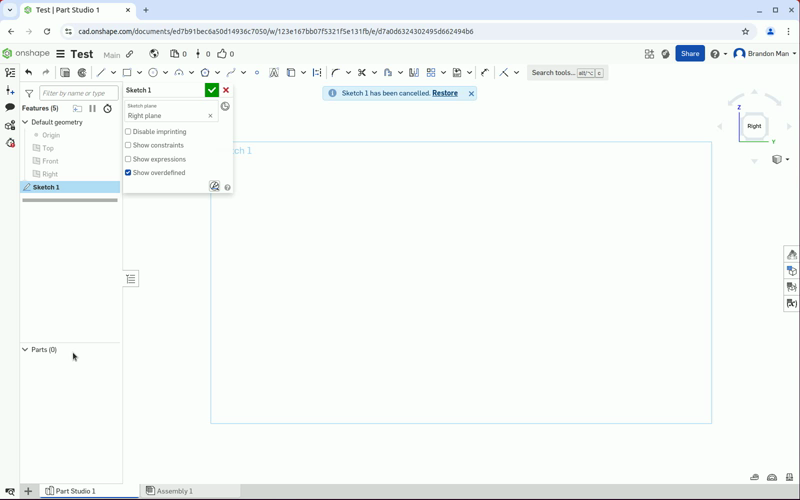
key(y)
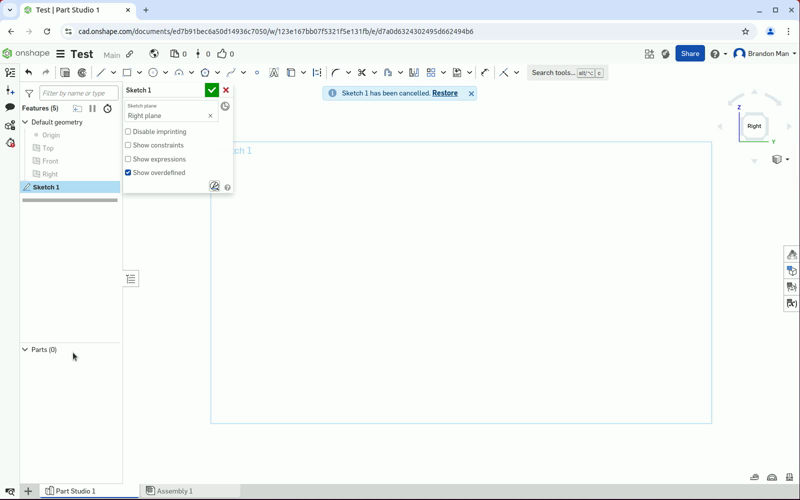
key(l)
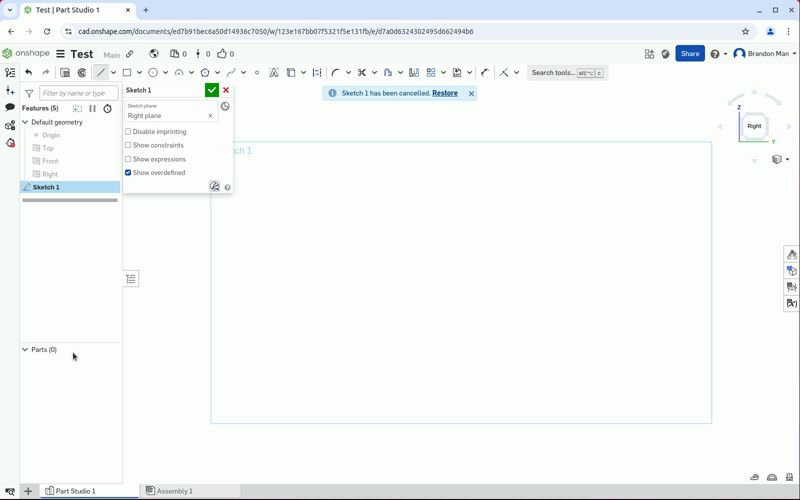
key_down(shift)
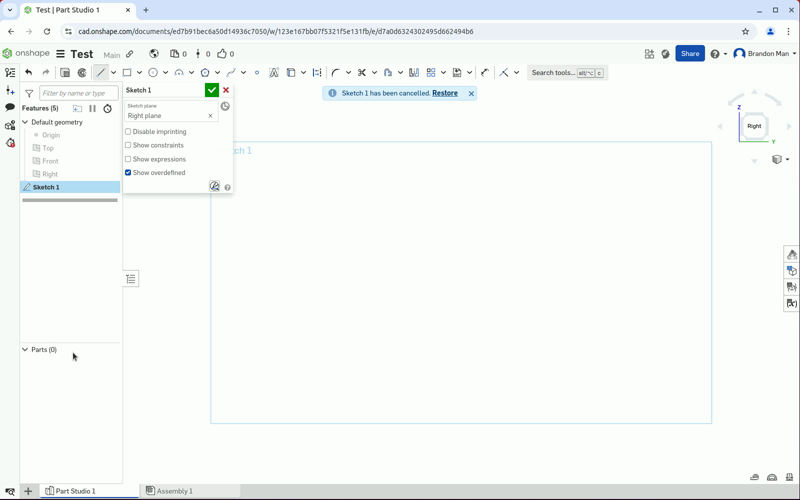
mouse_move(460, 276)
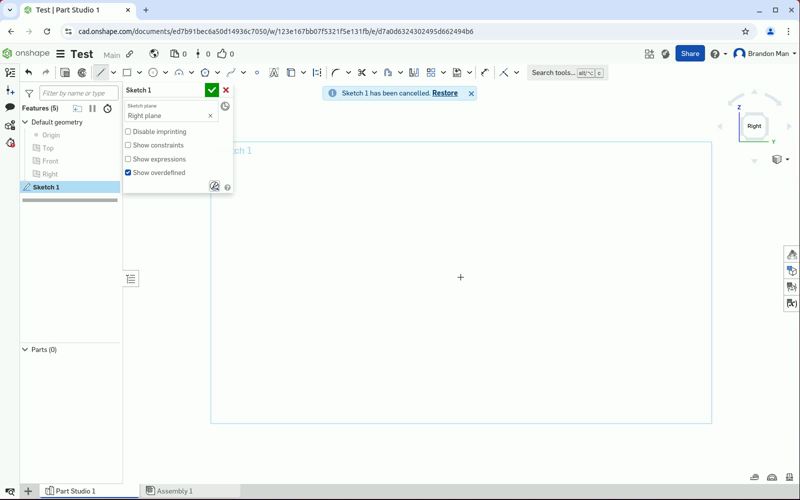
click(460, 276)
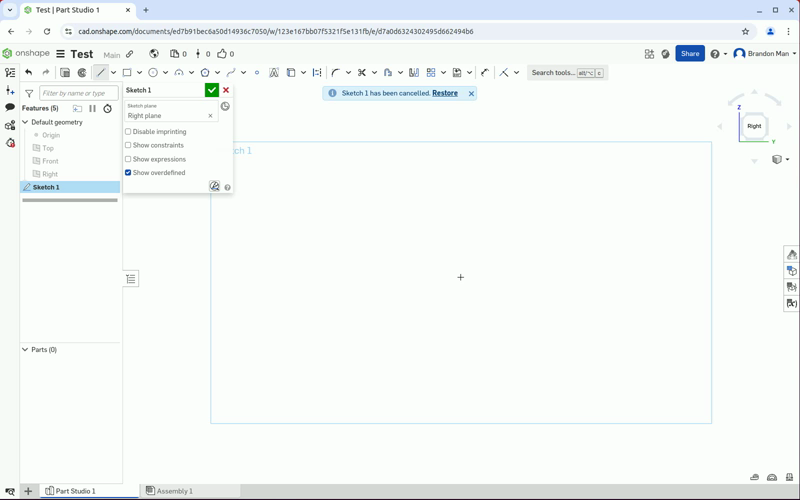
key_up(shift)
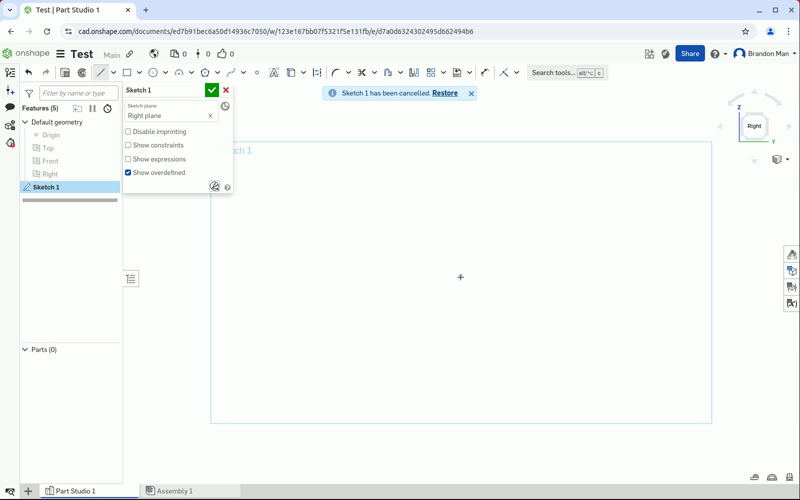
key_down(shift)
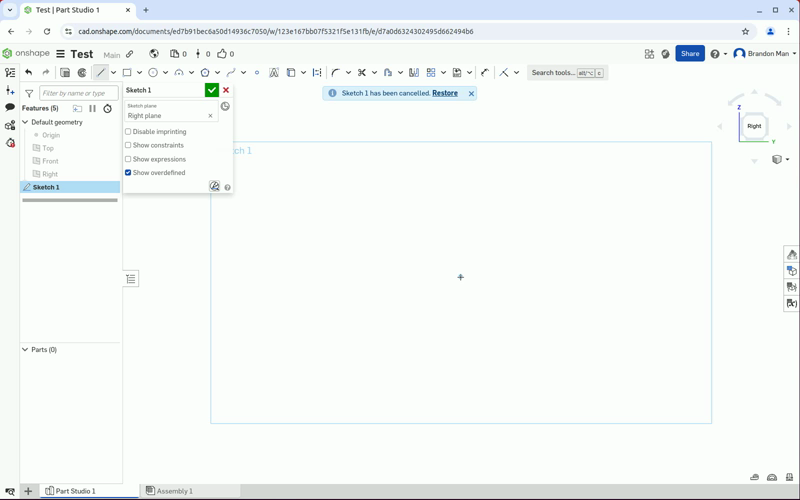
mouse_move(490, 276)
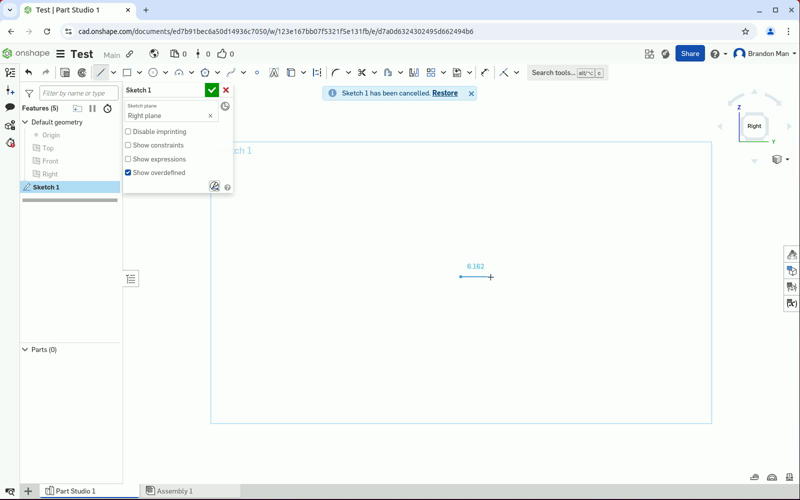
mouse_move(471, 276)
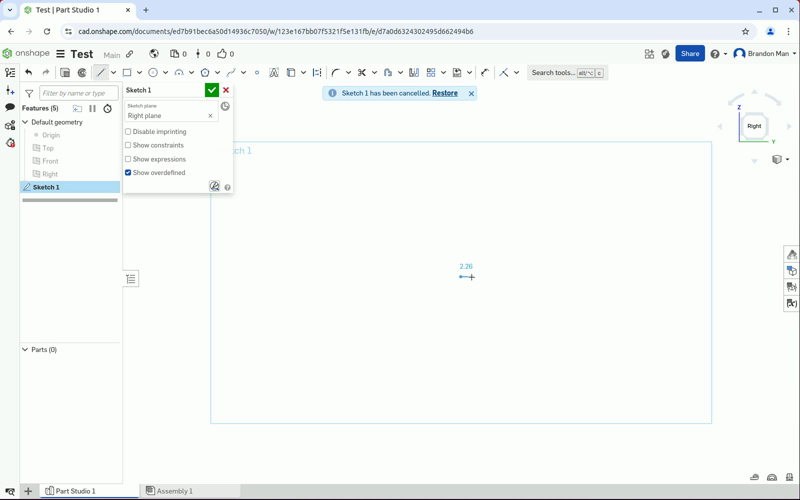
click(471, 276)
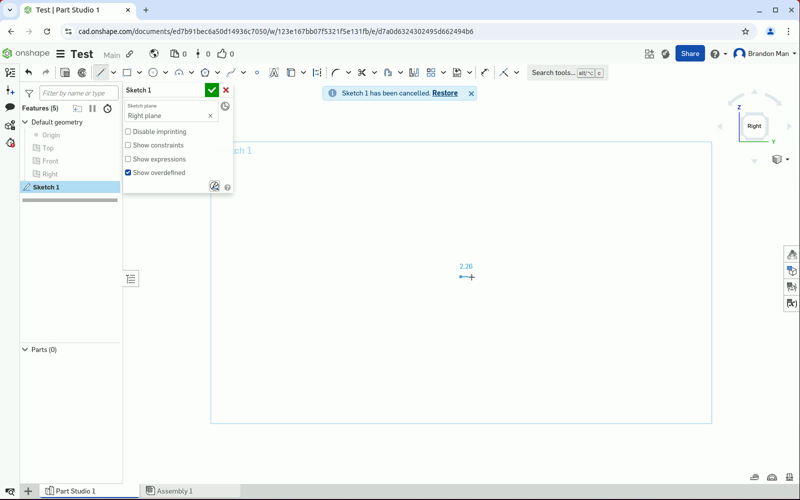
key_up(shift)
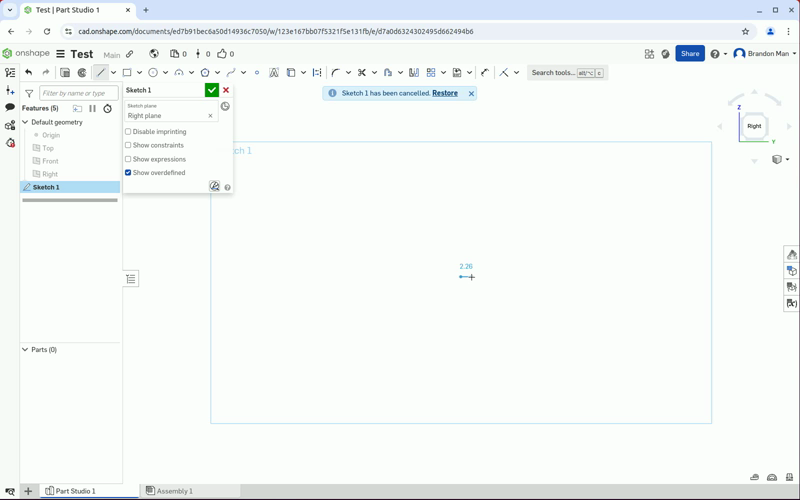
key_down(shift)
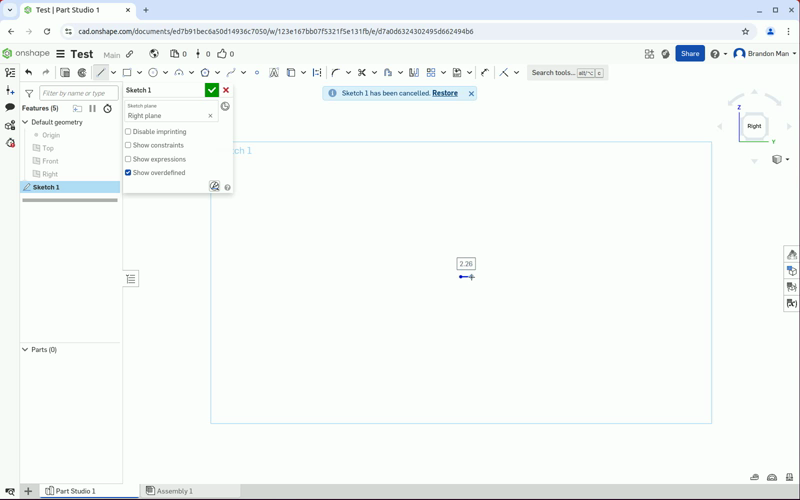
mouse_move(501, 276)
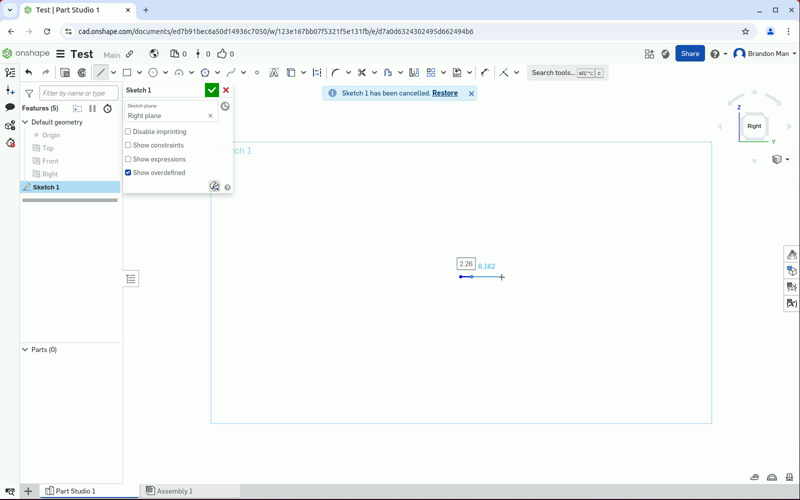
mouse_move(471, 282)
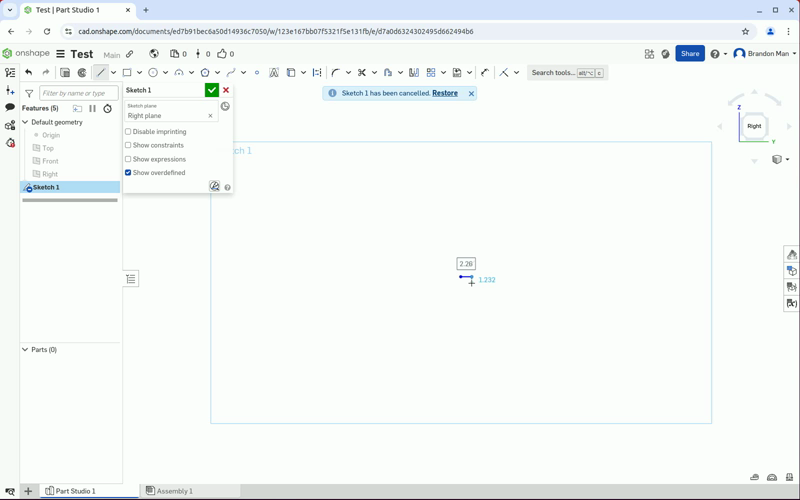
scroll(6)
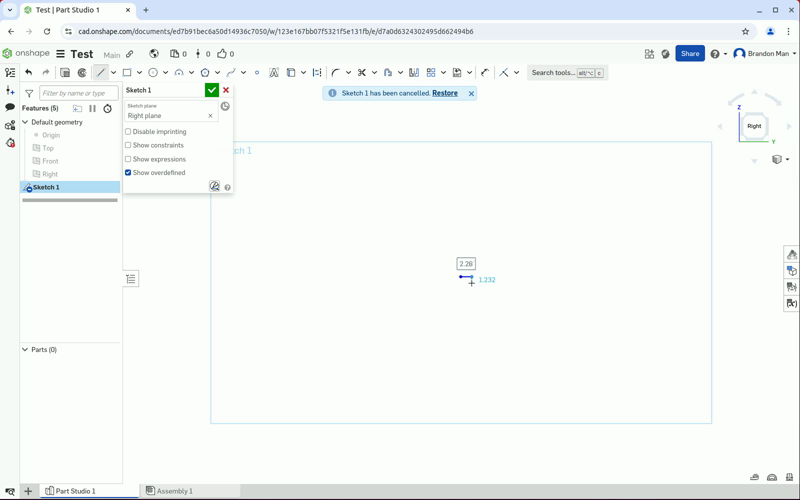
scroll(6)
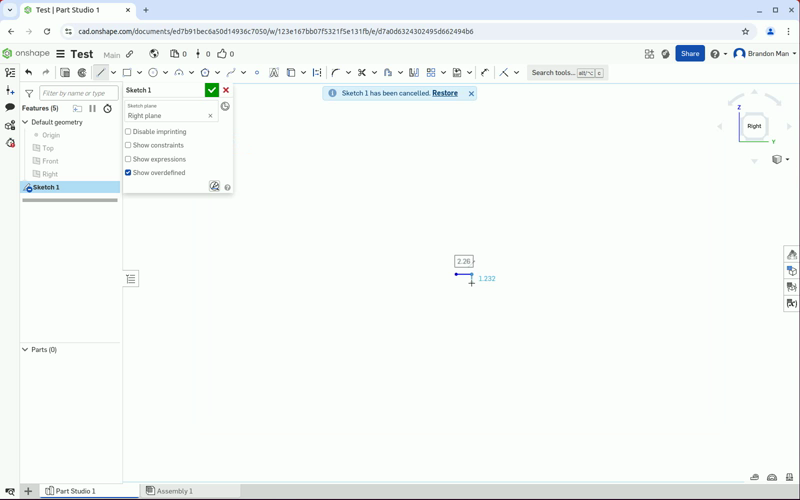
scroll(6)
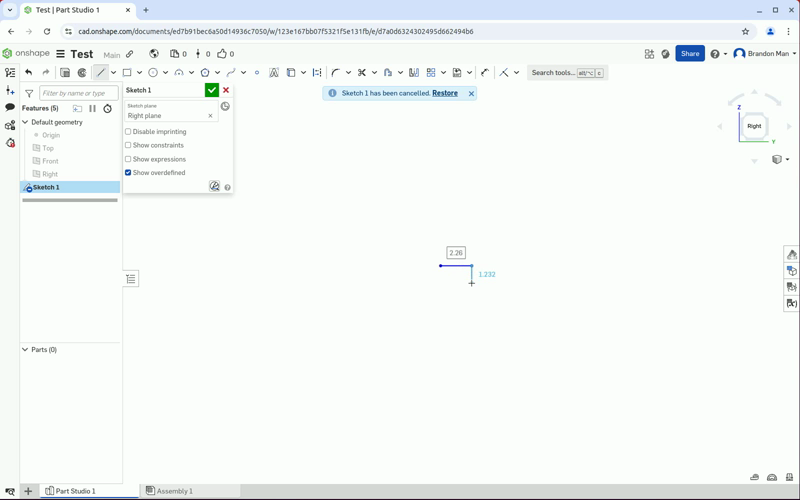
scroll(6)
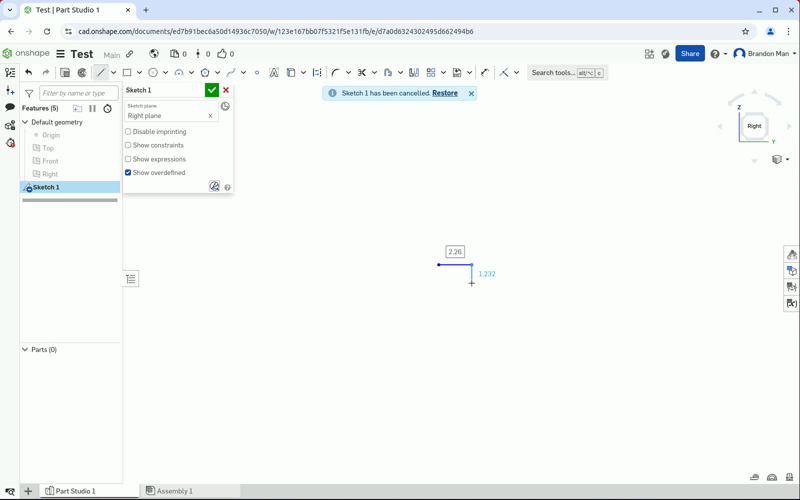
scroll(6)
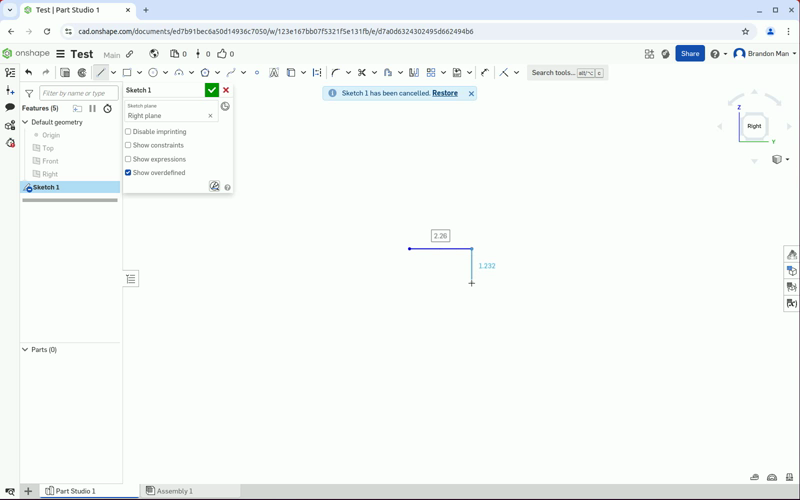
scroll(6)
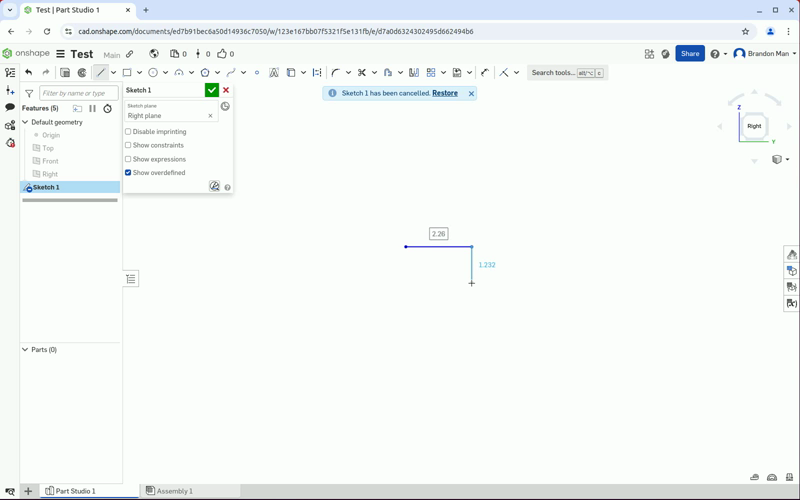
scroll(6)
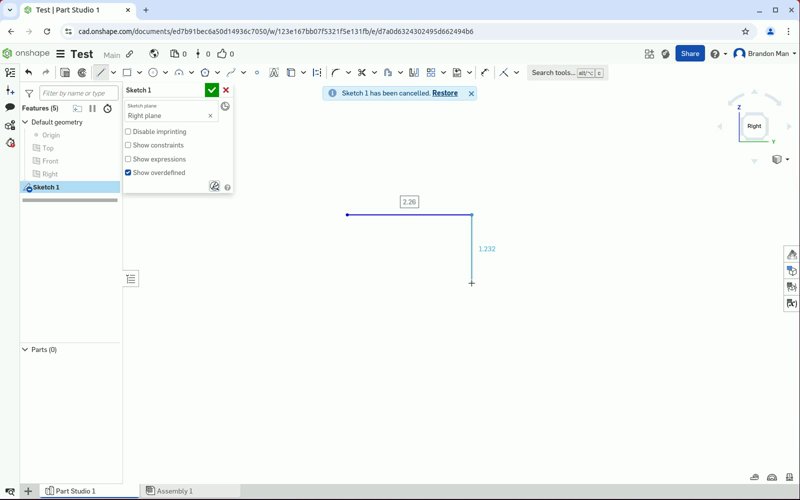
click(471, 282)
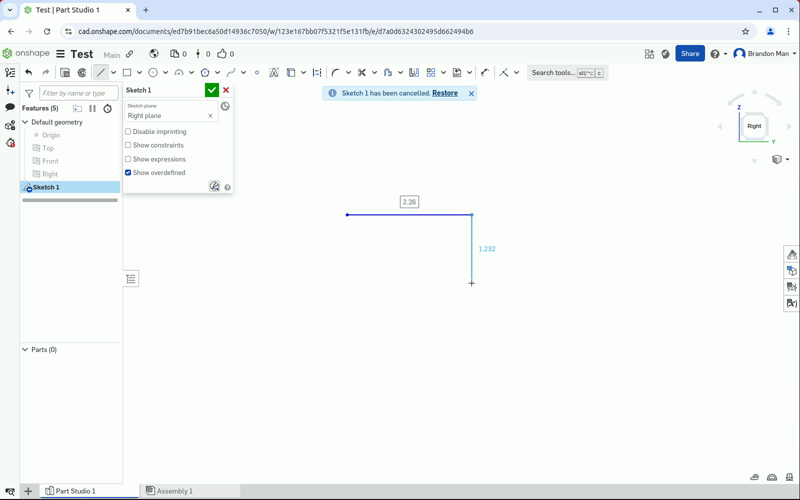
scroll(-6)
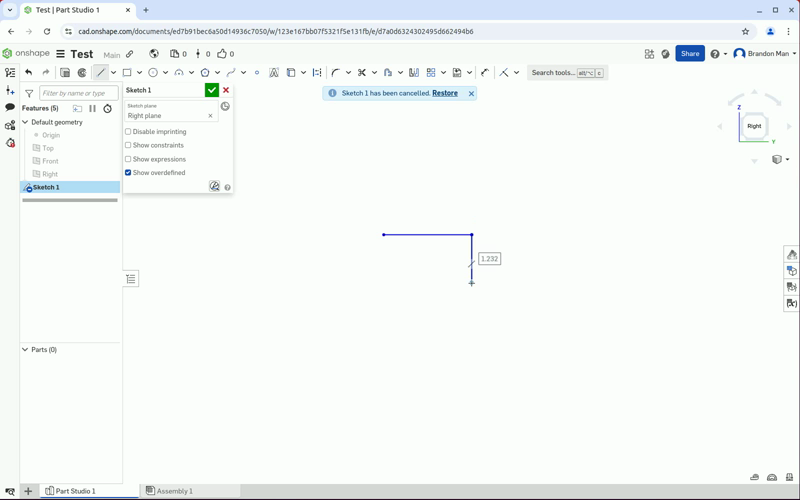
scroll(-6)
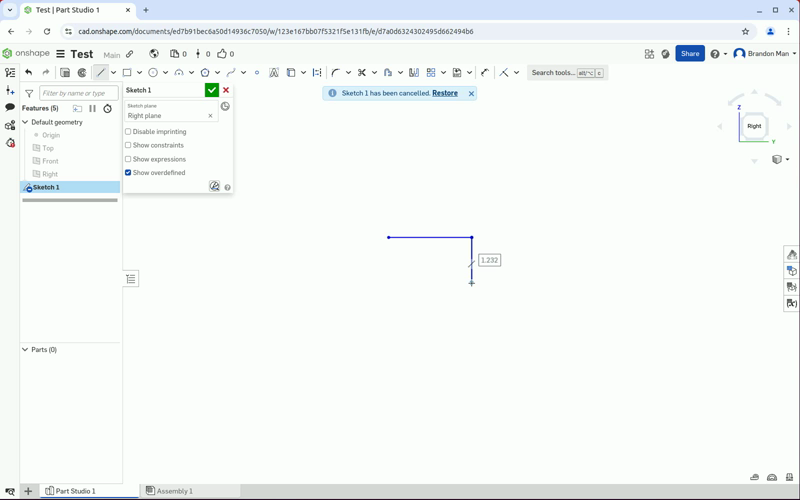
scroll(-6)
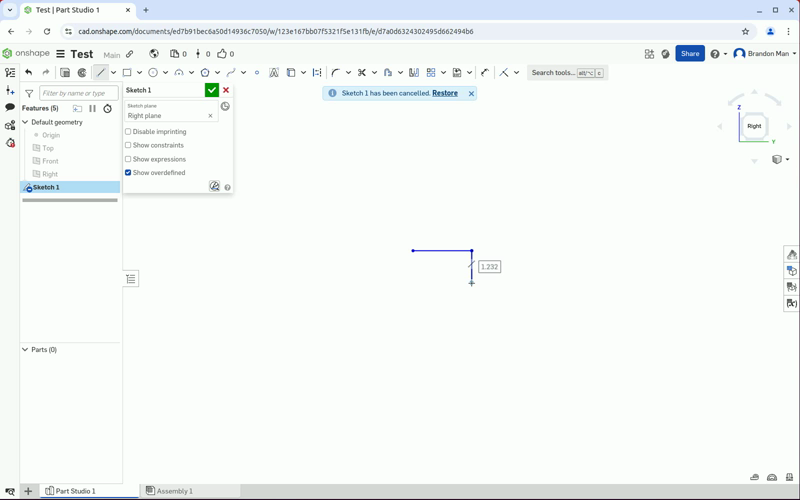
scroll(-6)
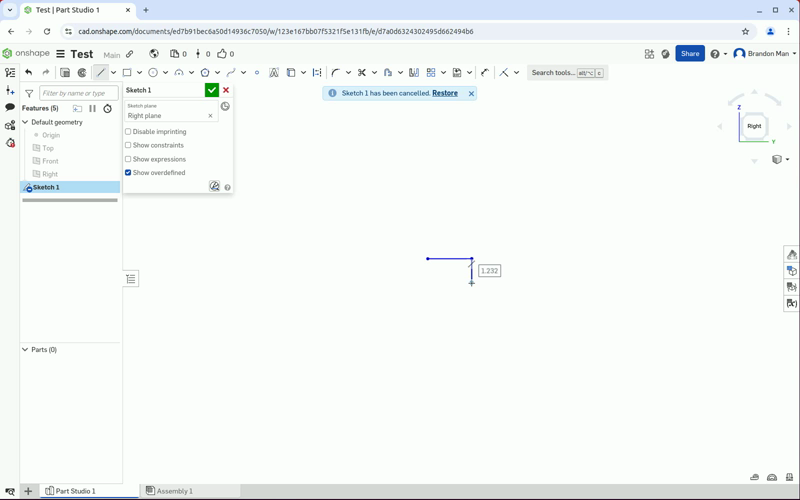
scroll(-6)
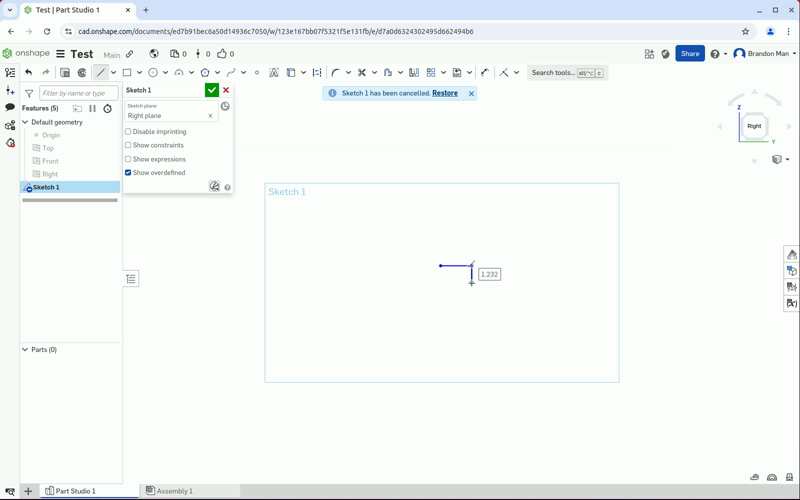
scroll(-6)
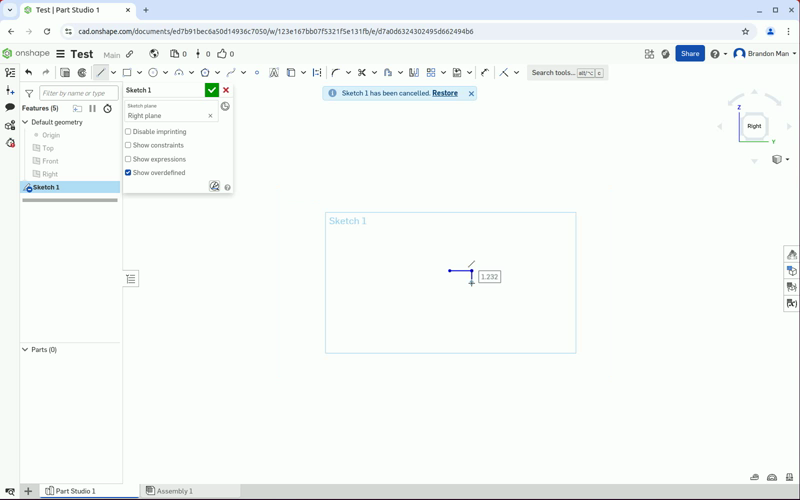
scroll(-6)
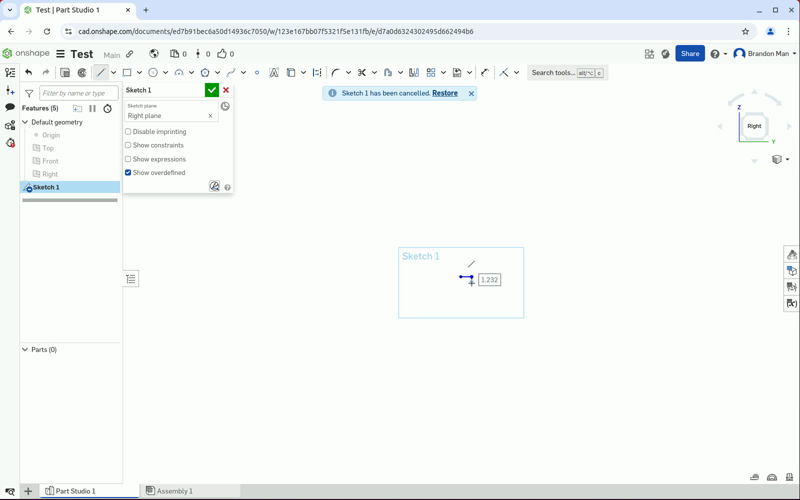
key_up(shift)
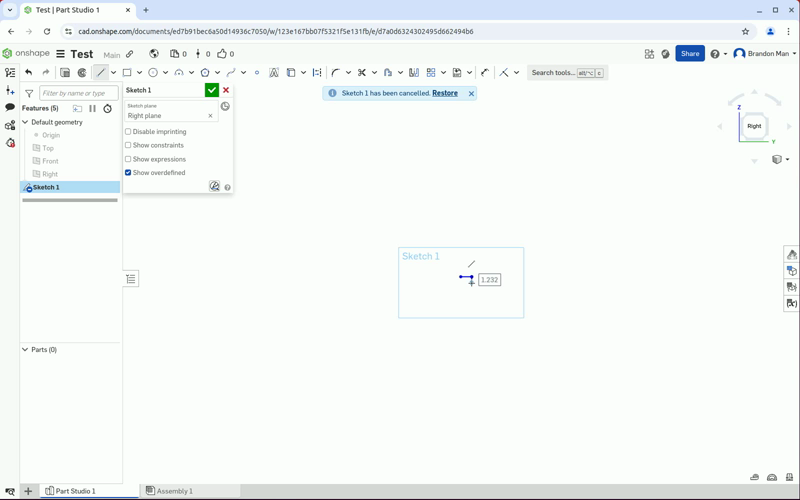
key_down(shift)
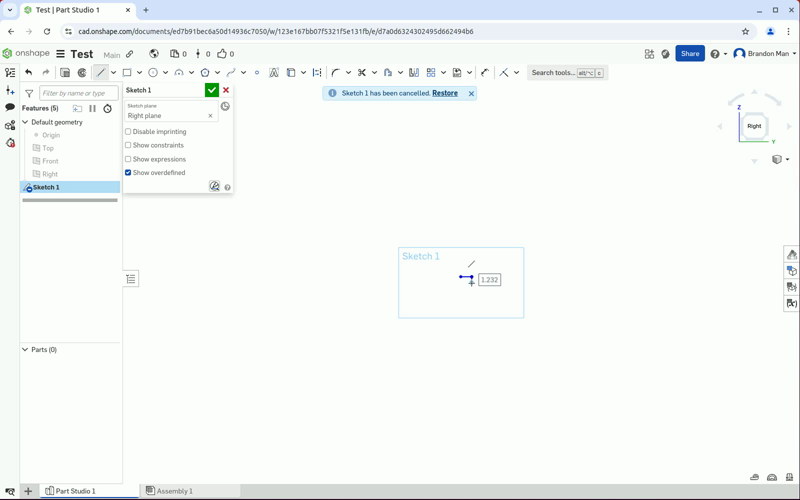
mouse_move(589, 282)
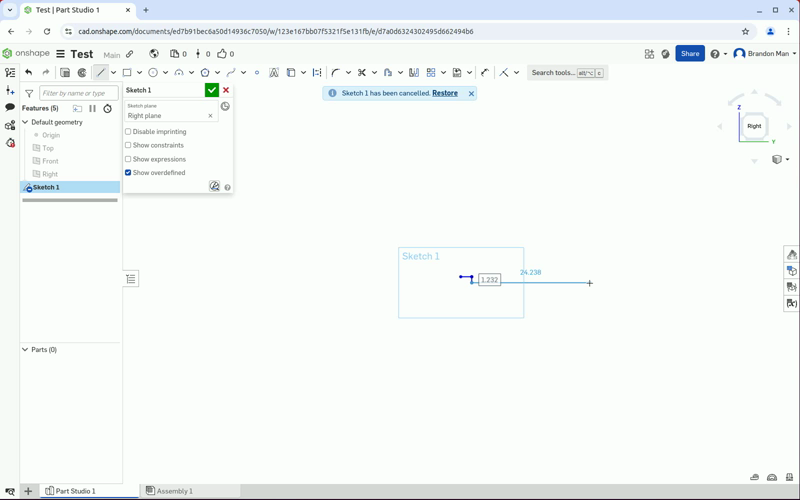
click(589, 282)
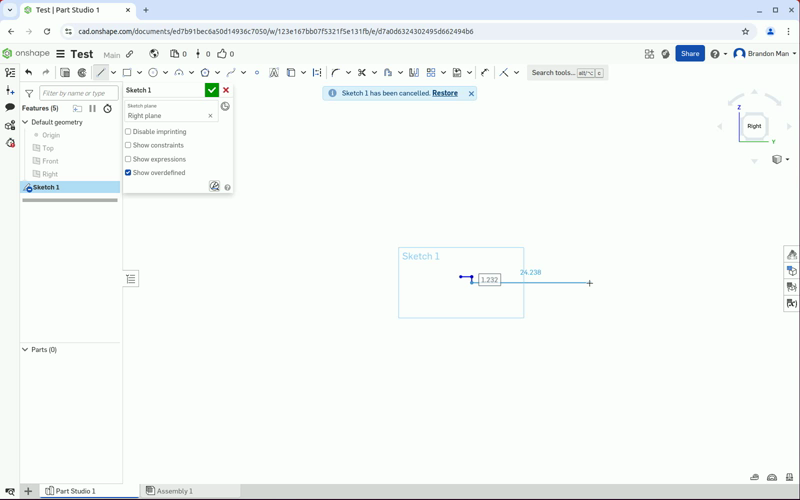
key_up(shift)
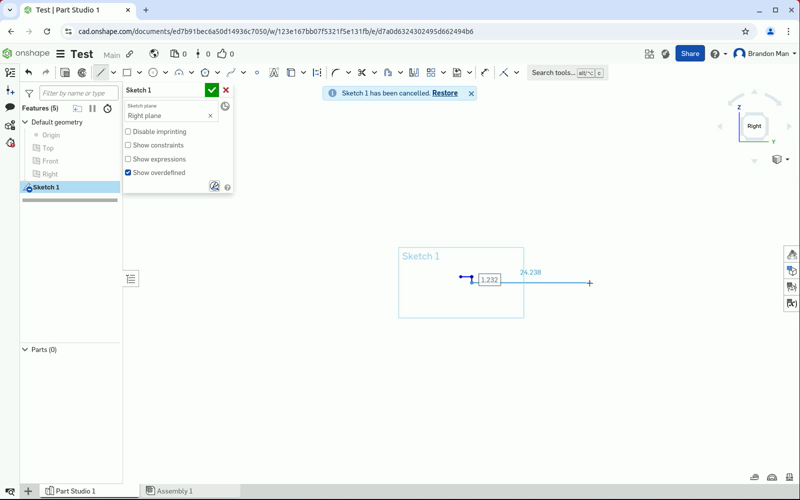
key_down(shift)
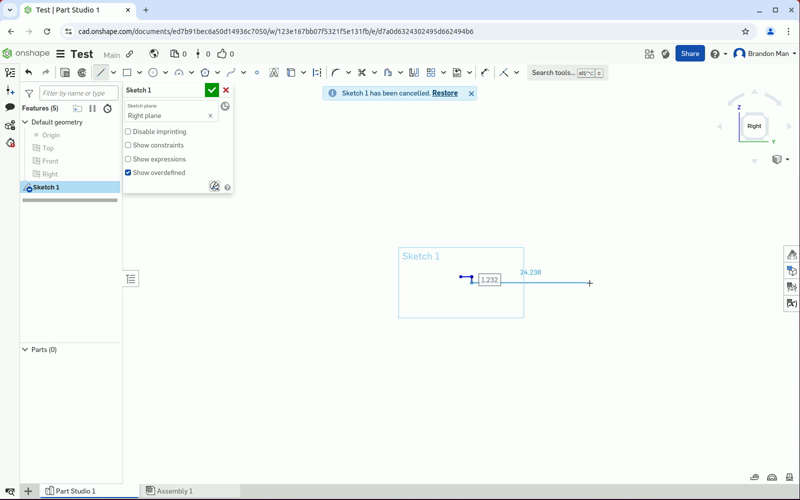
mouse_move(589, 282)
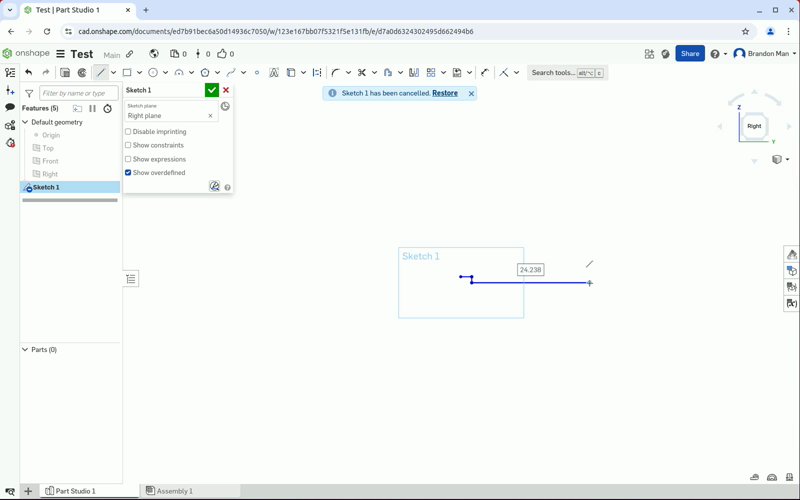
mouse_move(589, 266)
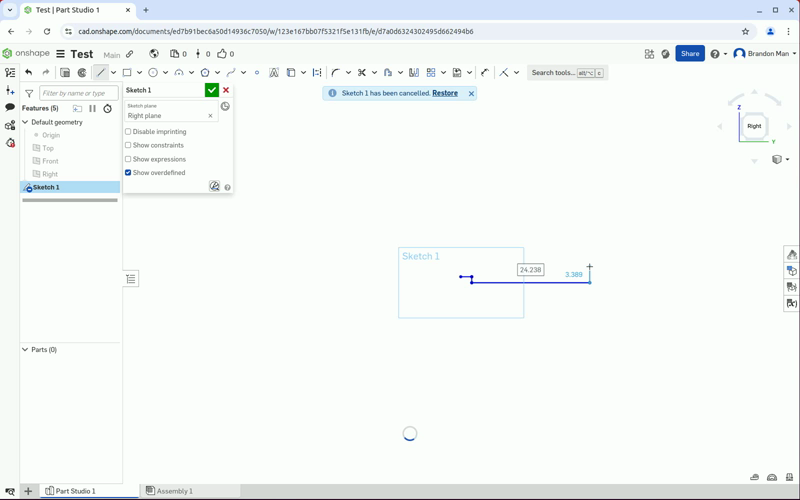
click(589, 266)
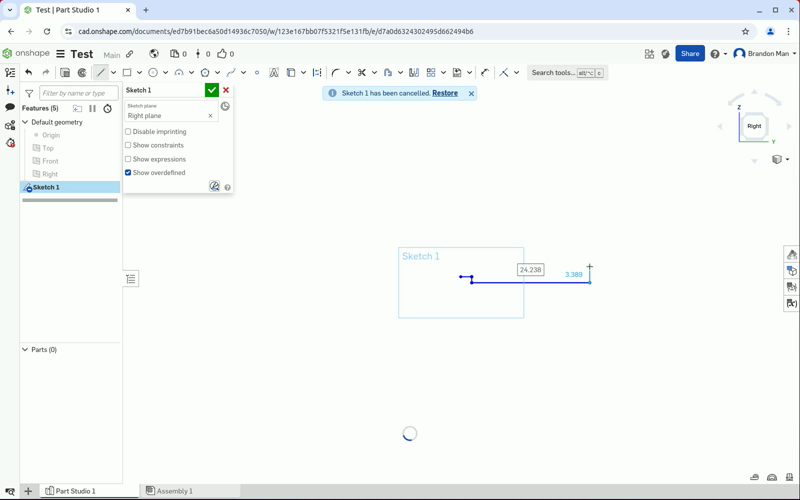
key_up(shift)
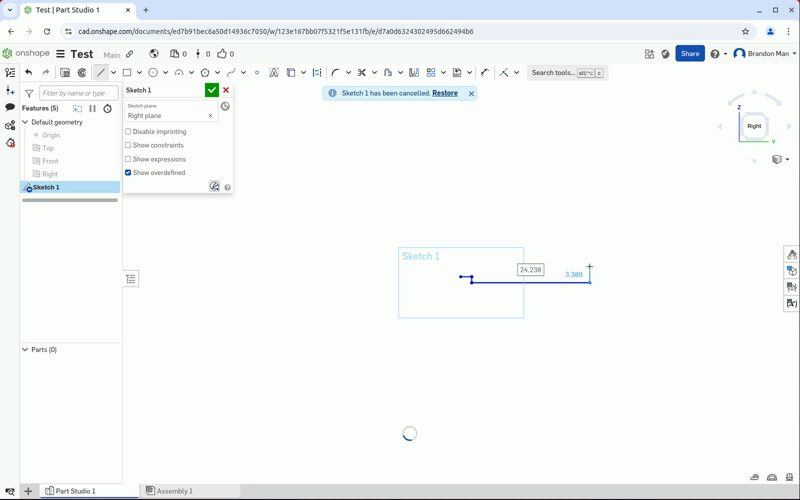
key_down(shift)
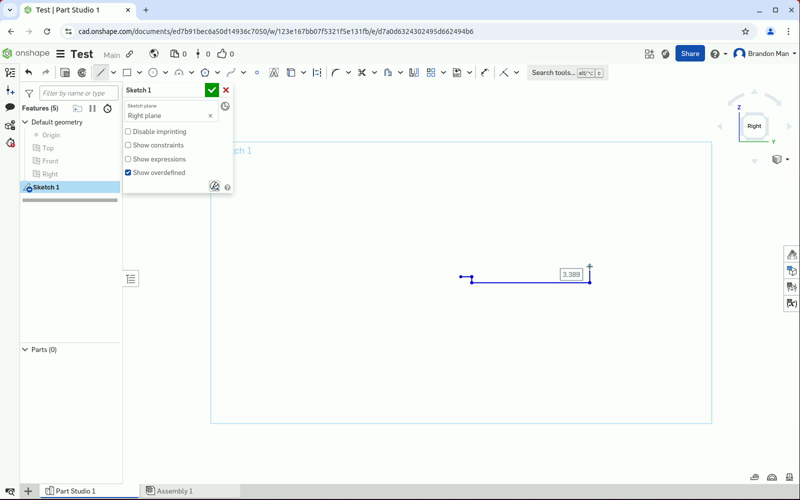
mouse_move(471, 266)
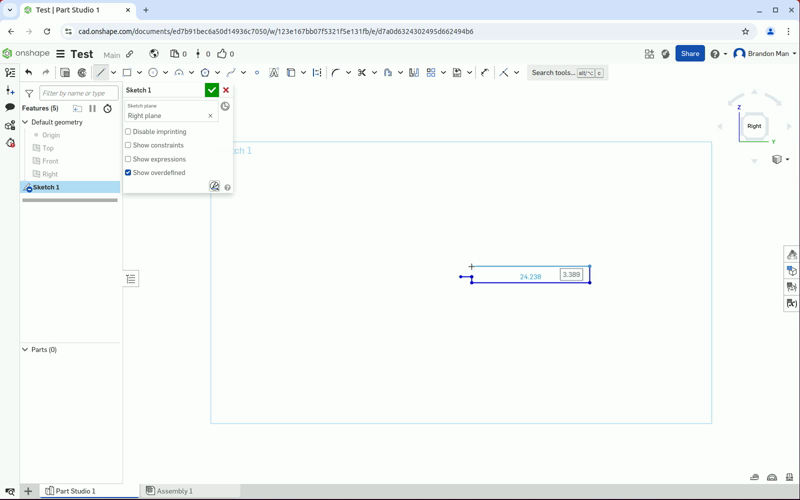
click(471, 266)
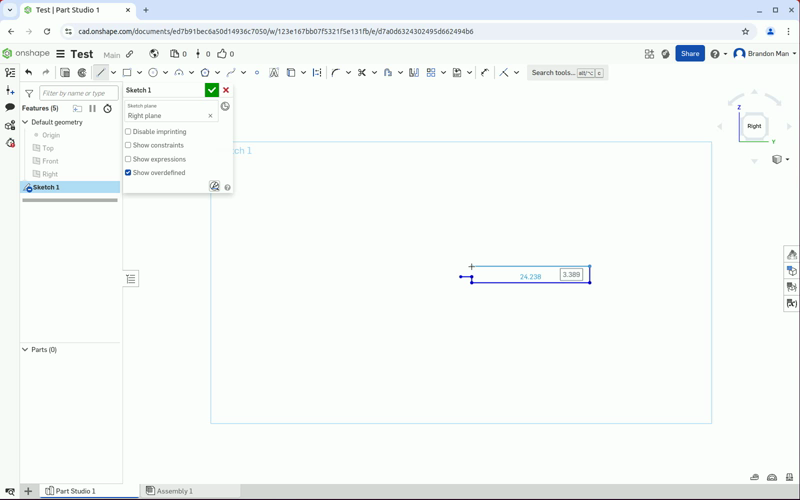
key_up(shift)
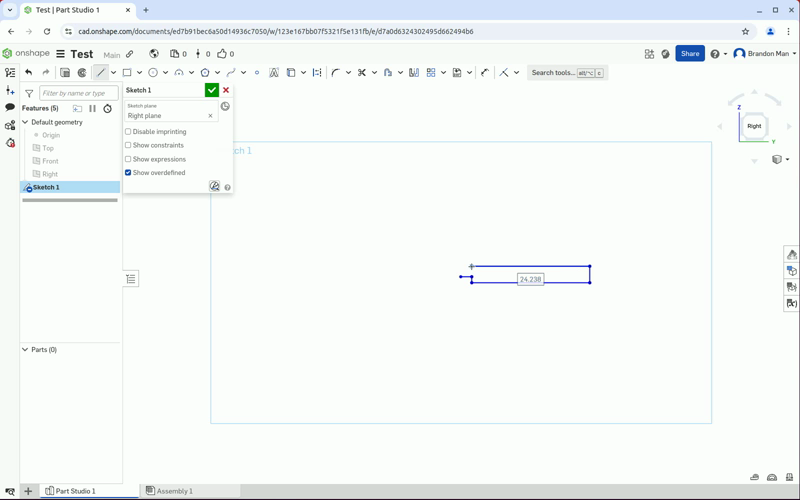
mouse_move(501, 266)
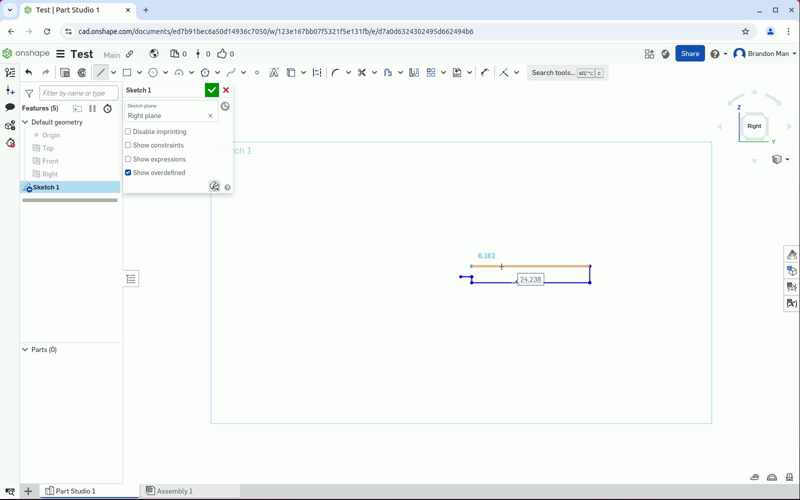
key_down(shift)
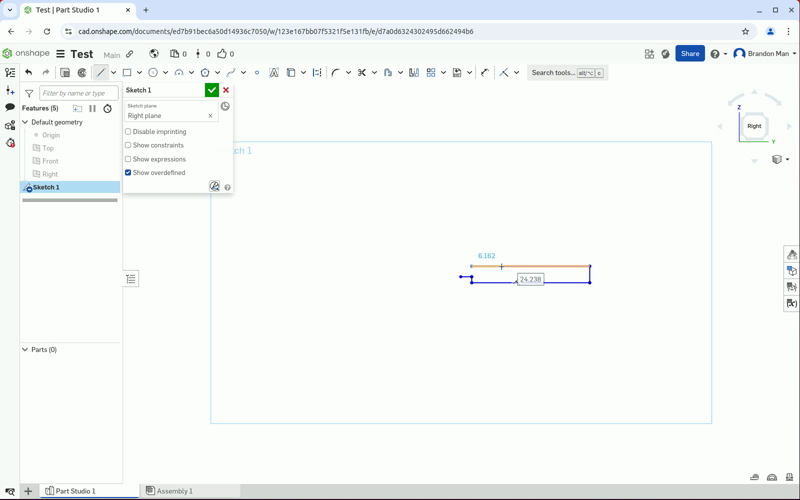
mouse_move(460, 276)
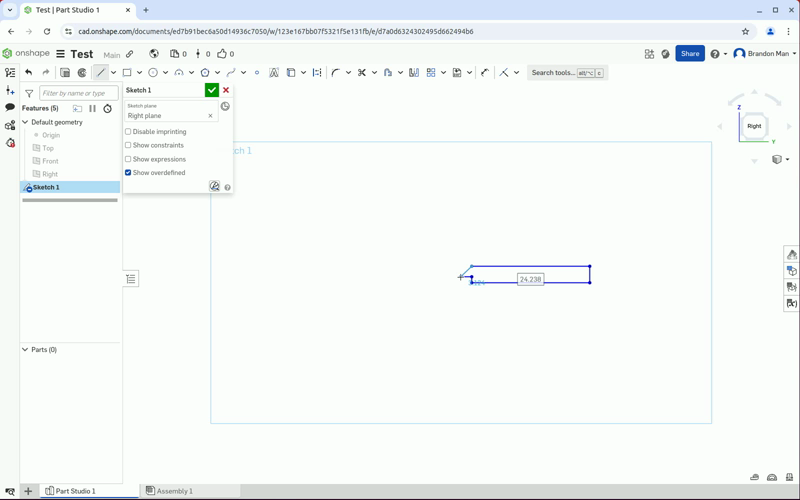
key_up(shift)
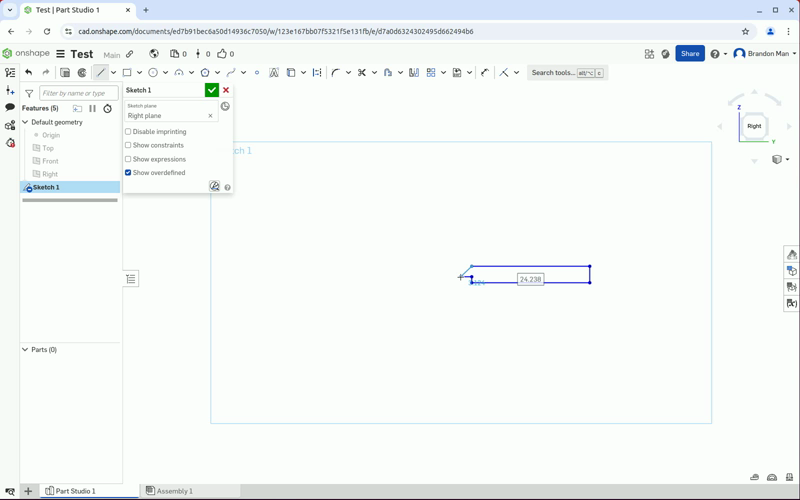
click(460, 276)
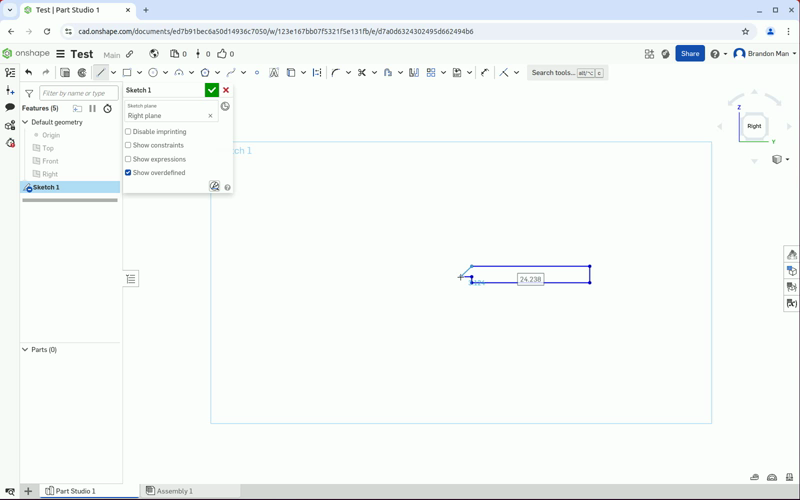
key(esc)
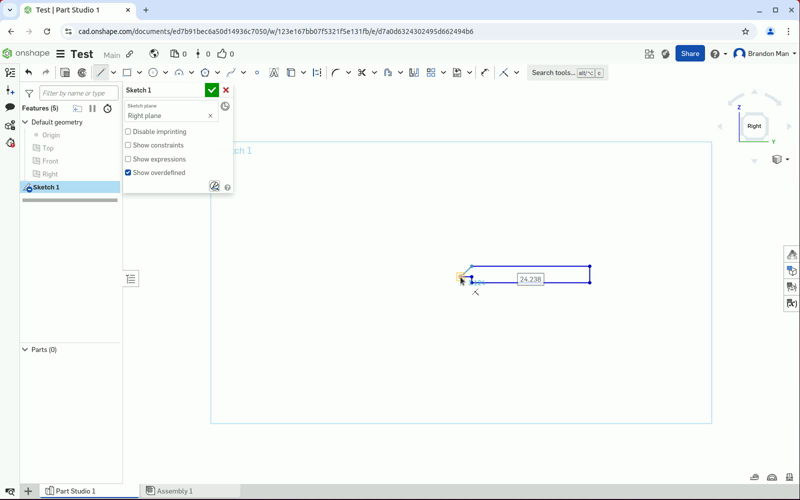
mouse_move(573, 275)
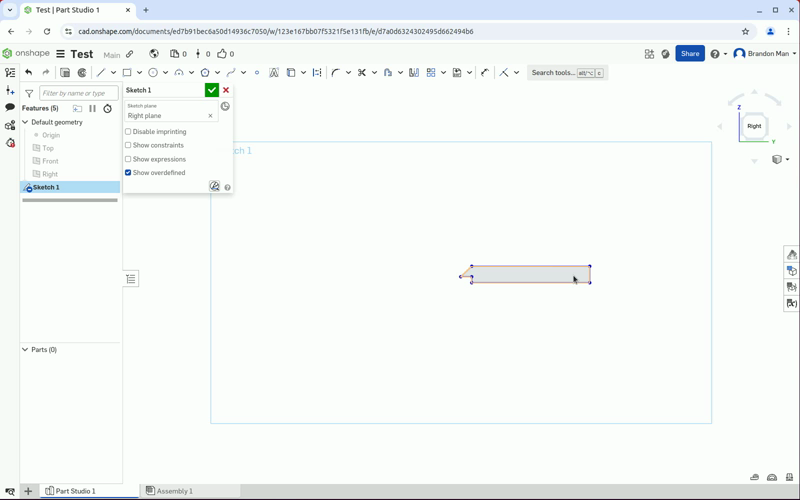
click(573, 275)
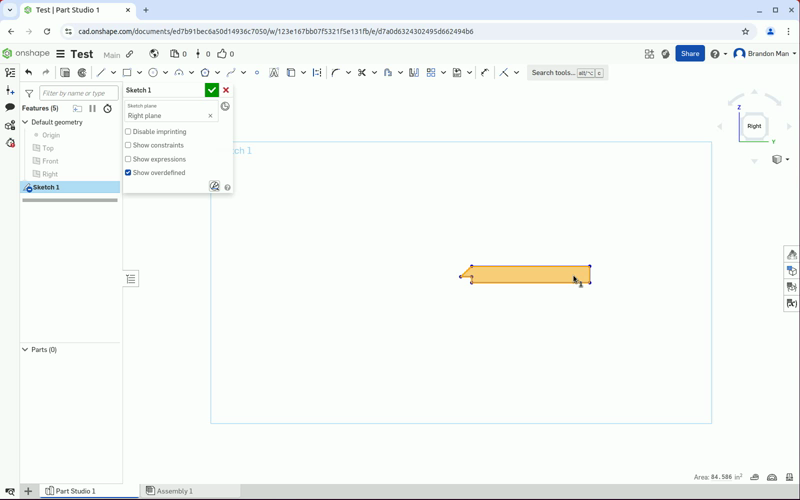
mouse_move(73, 352)
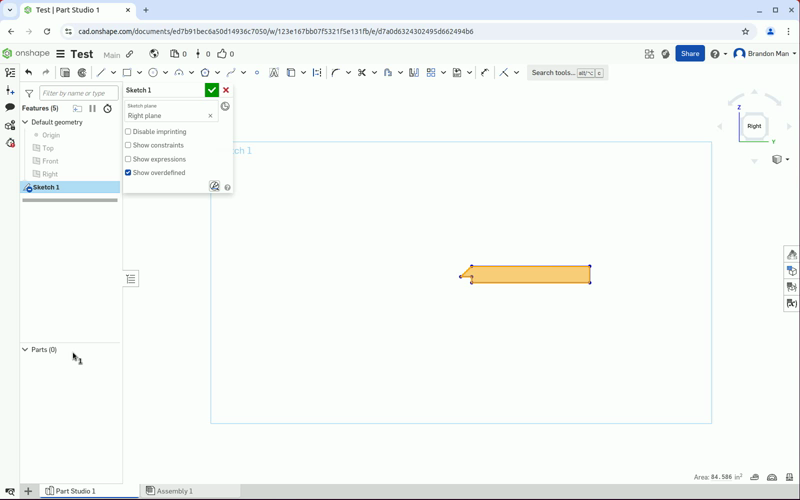
key(shift+y)
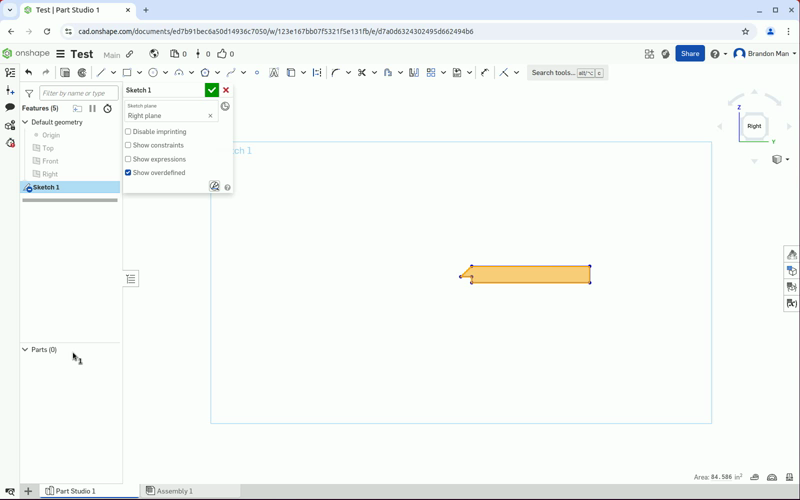
key(shift+e)
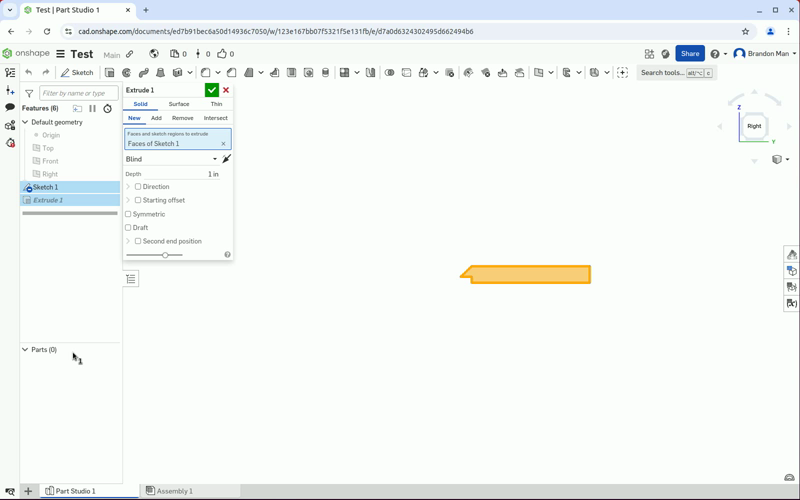
mouse_move(143, 106)
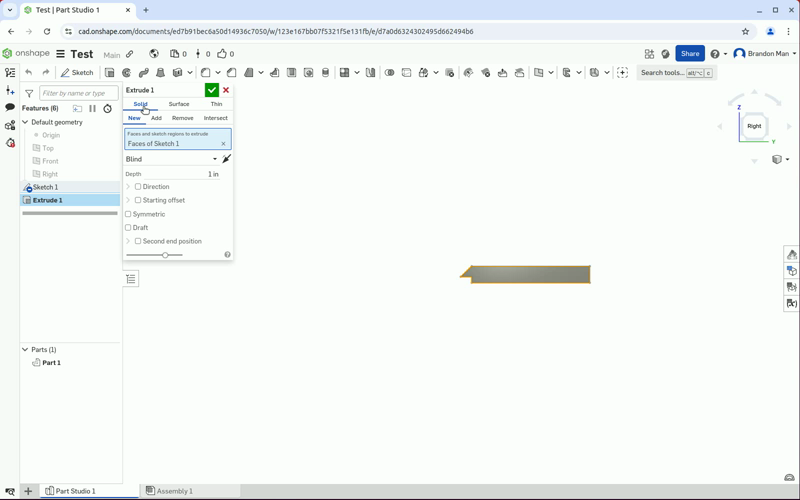
click(143, 106)
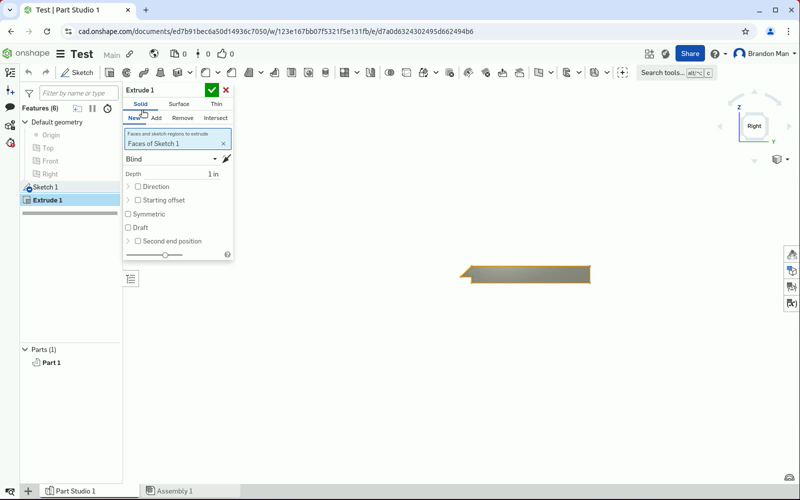
mouse_move(137, 120)
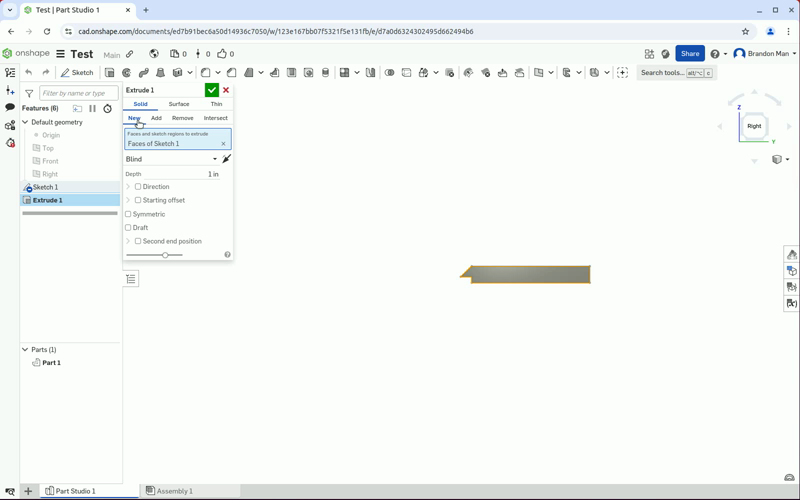
click(137, 120)
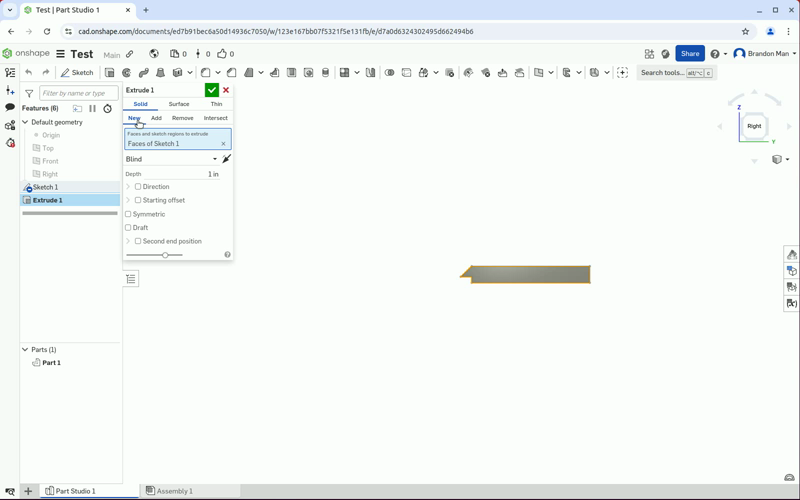
key(tab, 4)
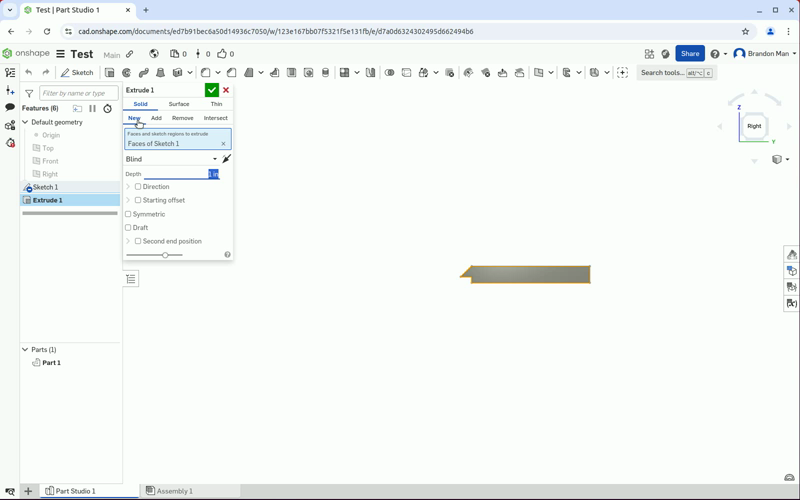
text(2.166)
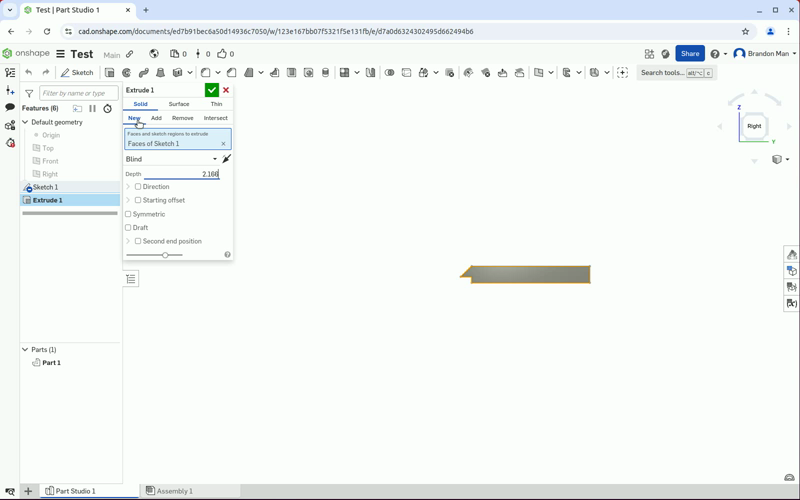
key(enter)
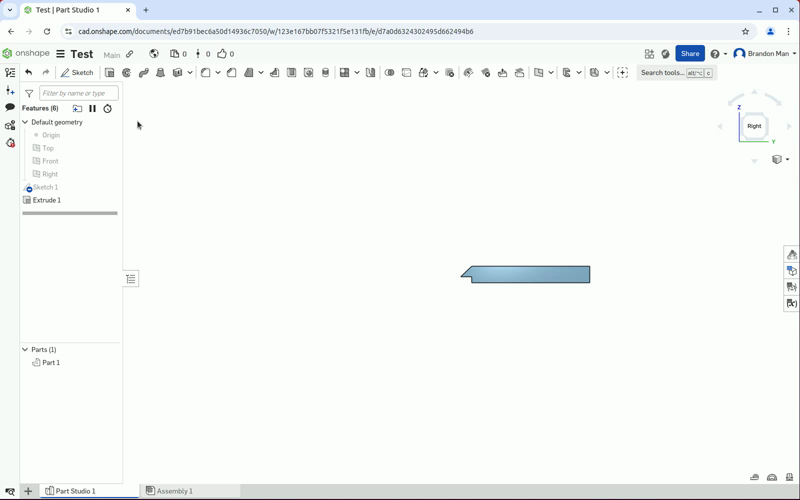
key(shift+h)
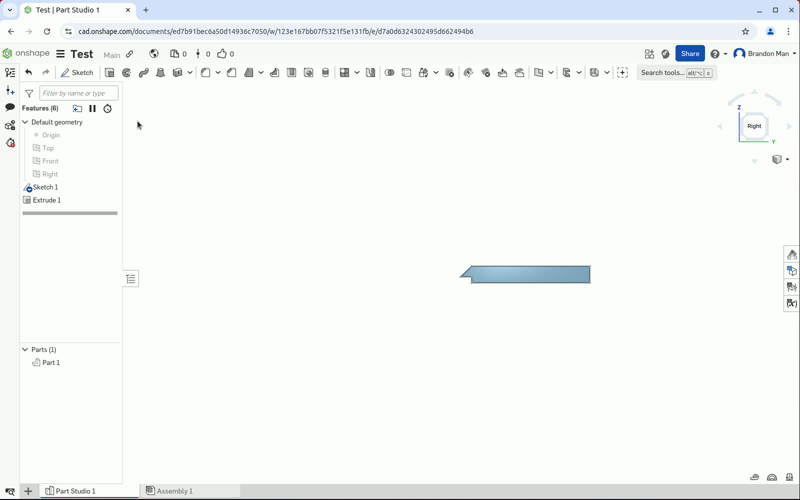
key(shift+h)
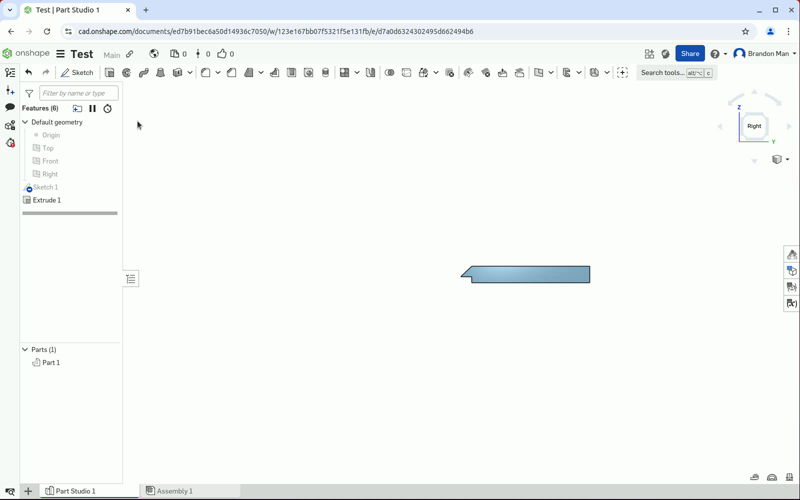
mouse_move(73, 189)
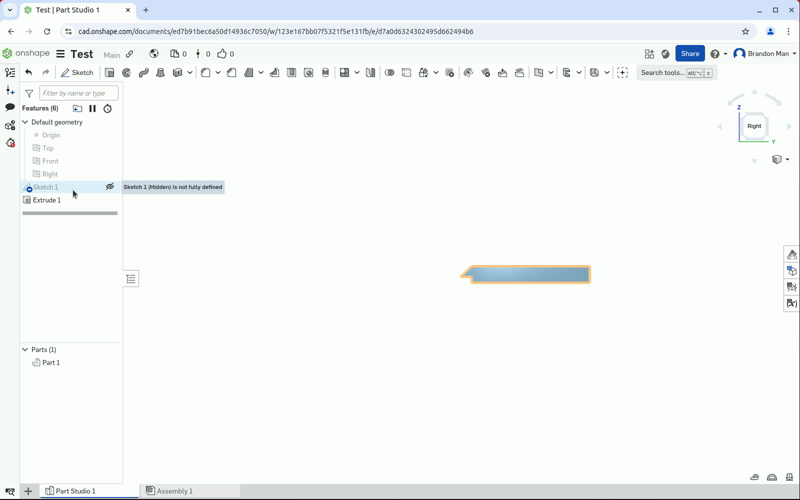
click(73, 189)
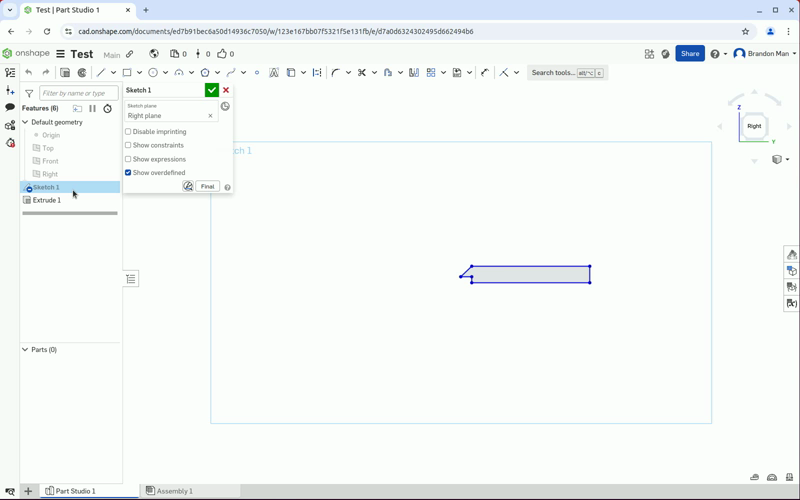
mouse_move(229, 92)
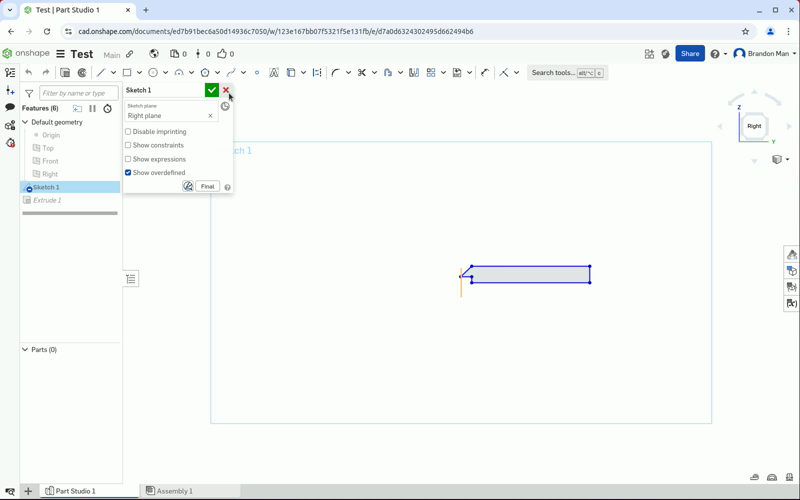
click(229, 92)
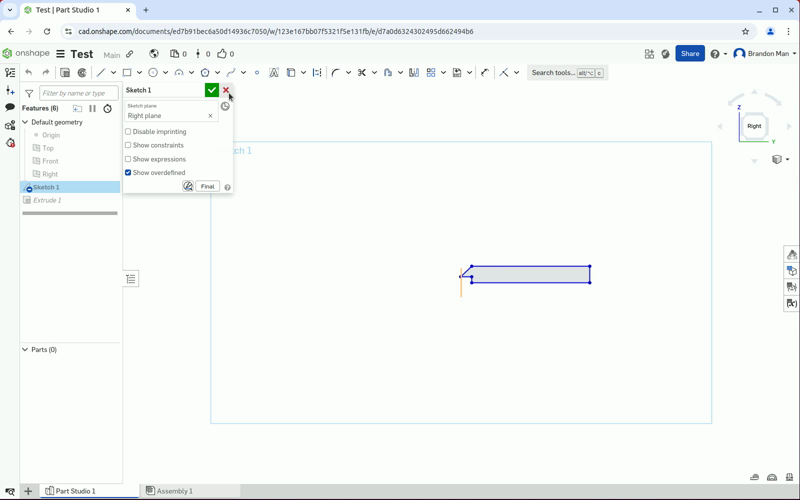
key(shift+s)
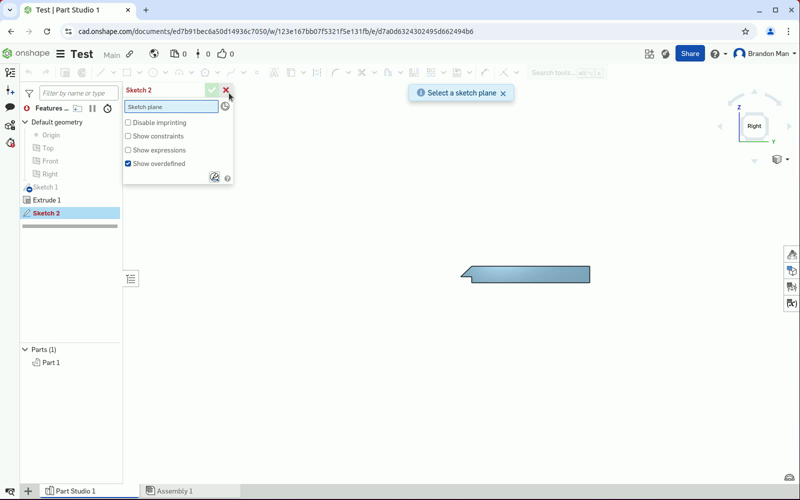
mouse_move(73, 176)
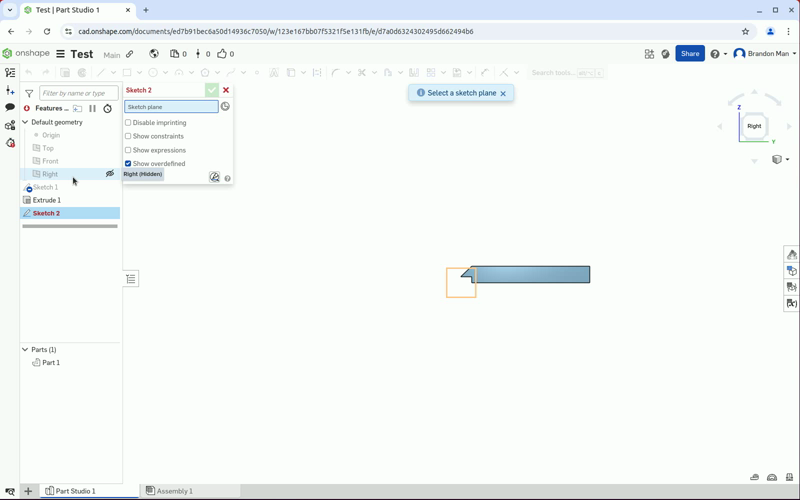
click(73, 176)
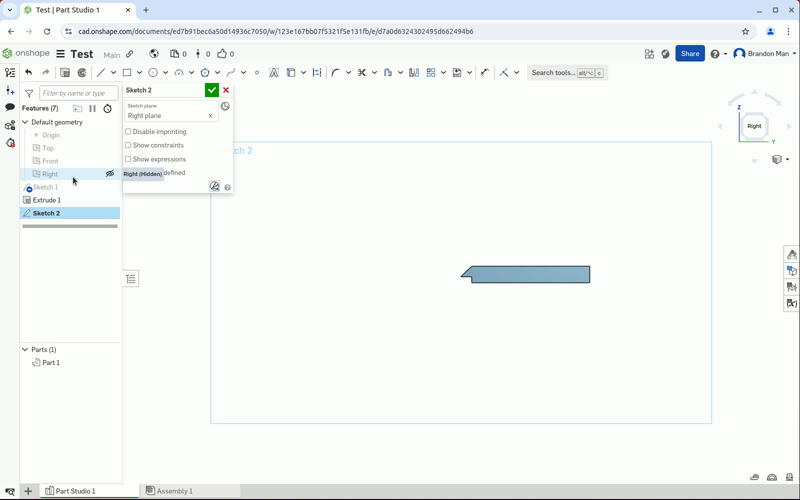
mouse_move(73, 352)
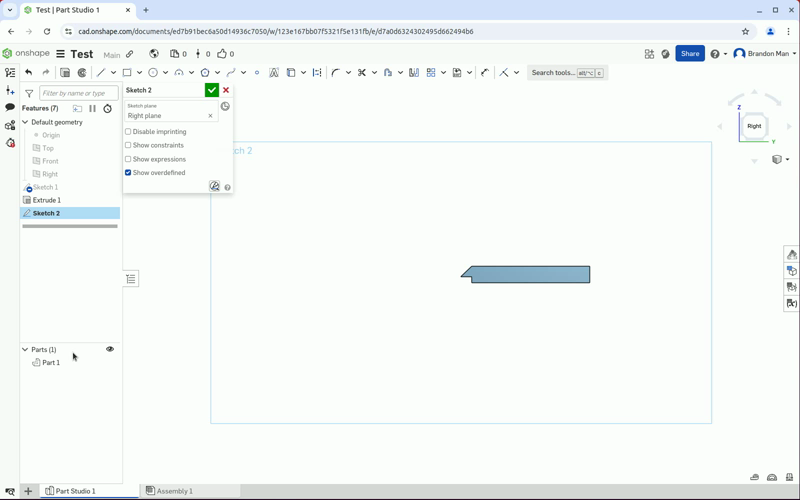
key(y)
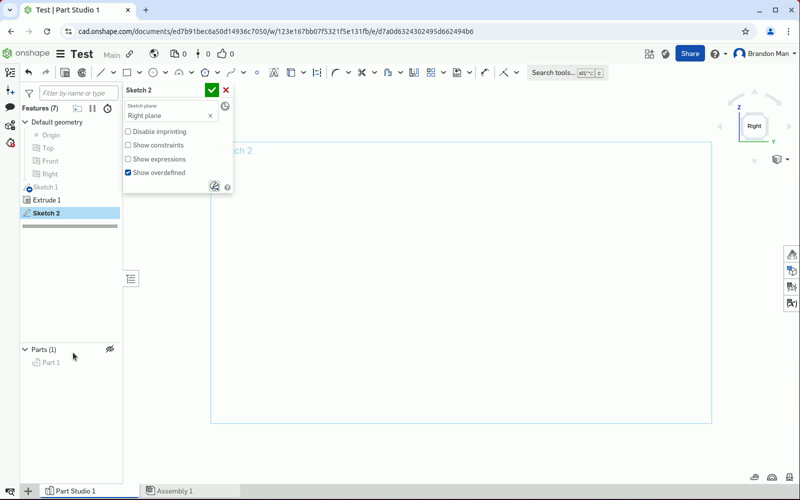
key(l)
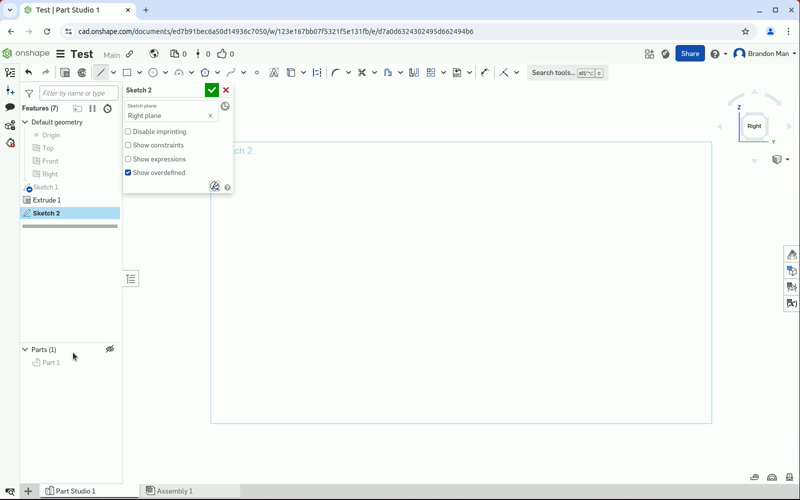
key_down(shift)
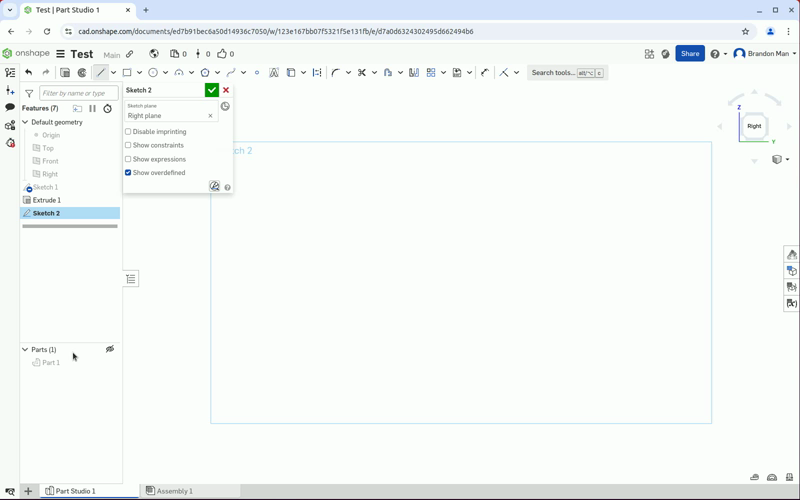
mouse_move(567, 260)
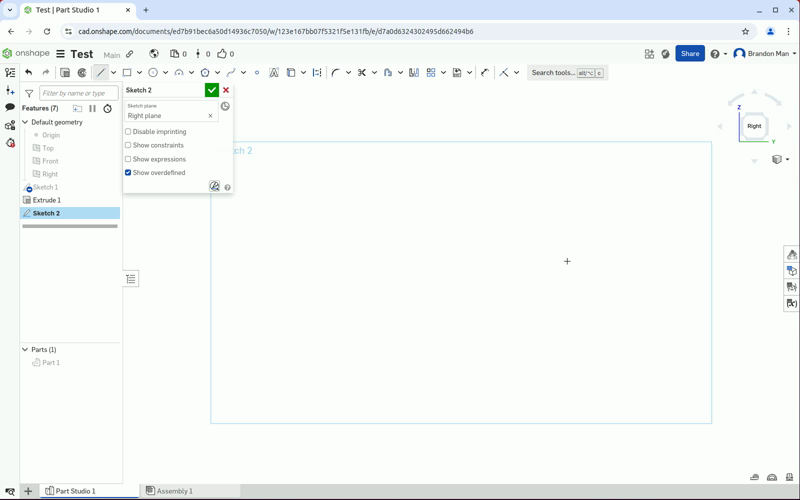
click(567, 260)
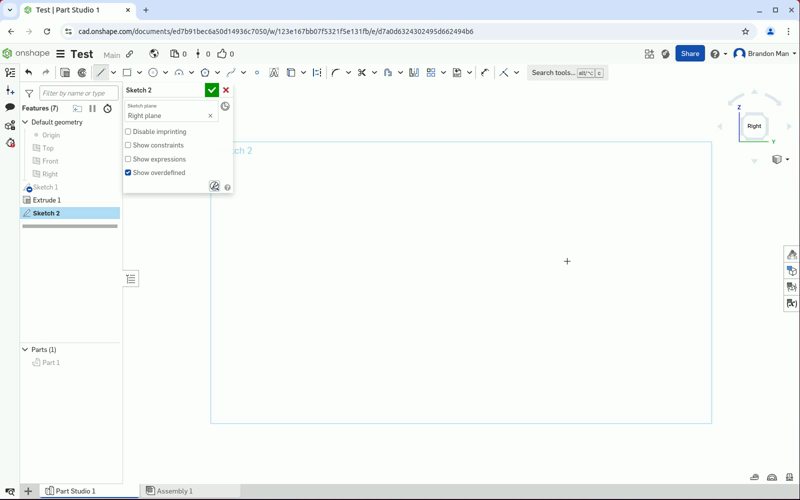
key_up(shift)
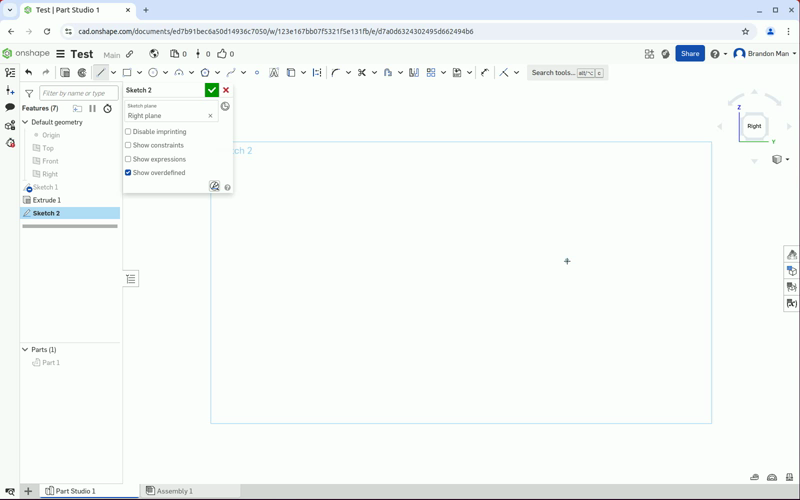
key_down(shift)
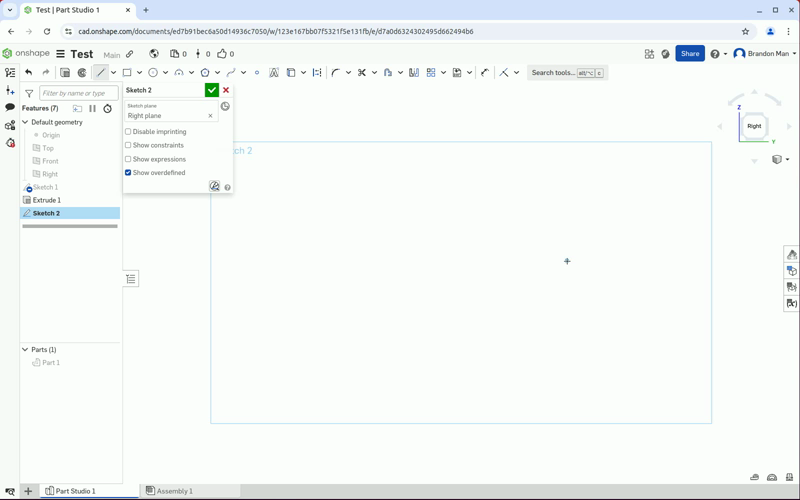
mouse_move(589, 260)
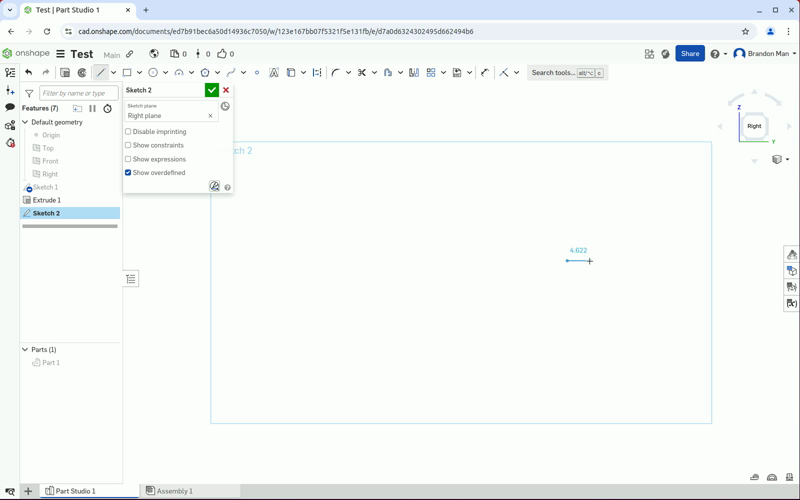
mouse_move(571, 278)
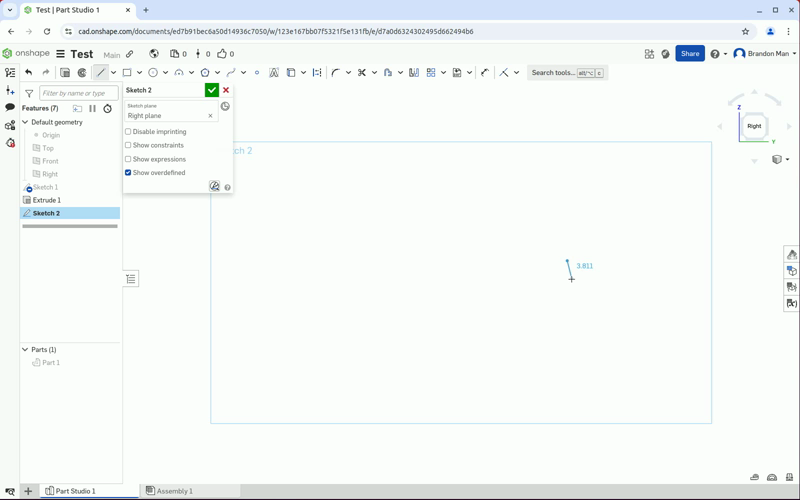
click(571, 278)
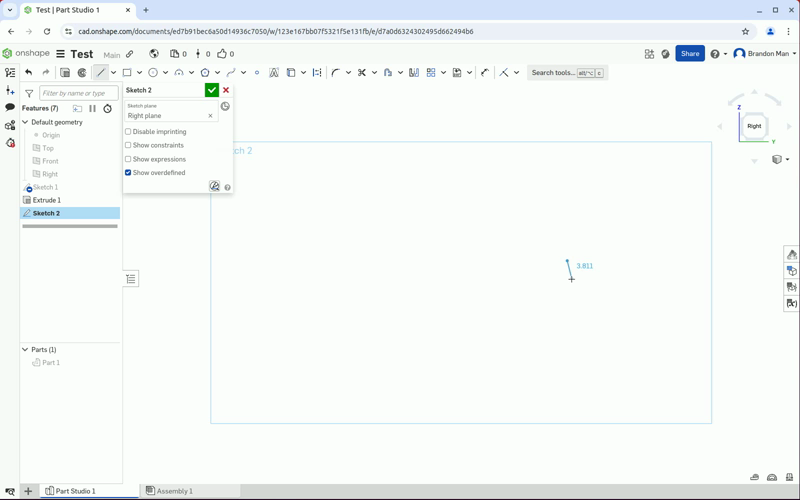
key_up(shift)
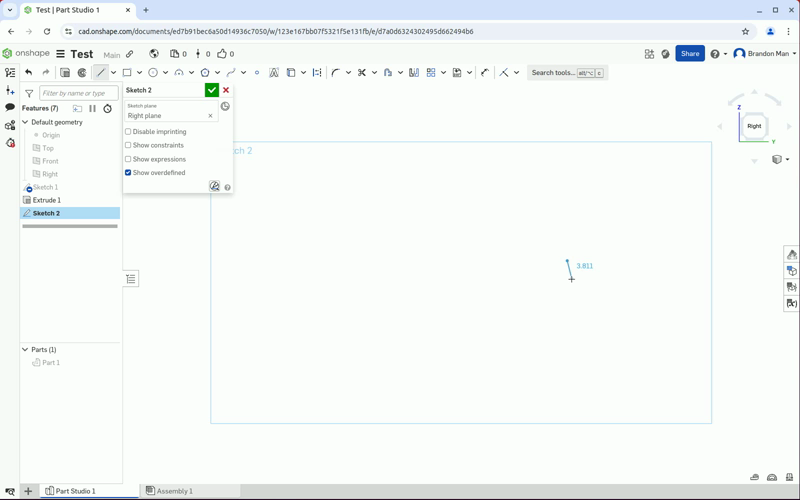
key_down(shift)
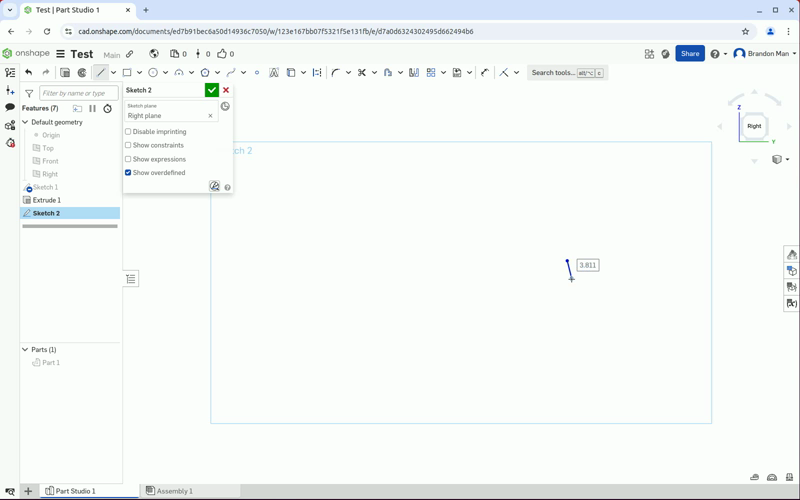
mouse_move(589, 278)
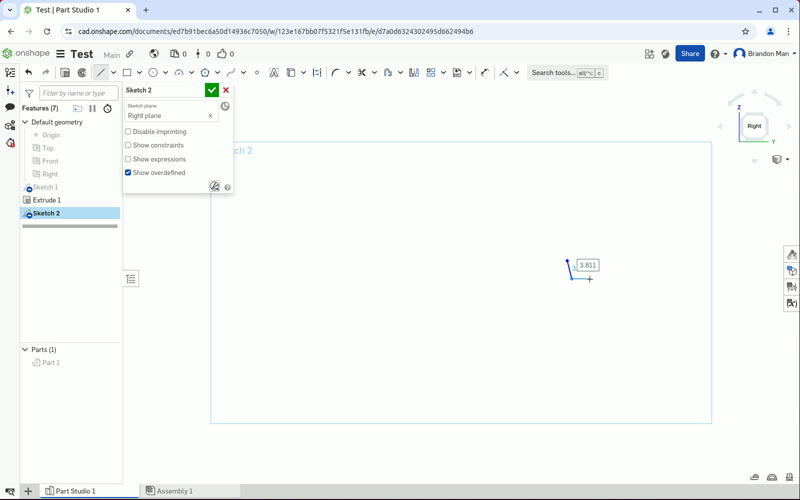
mouse_move(574, 289)
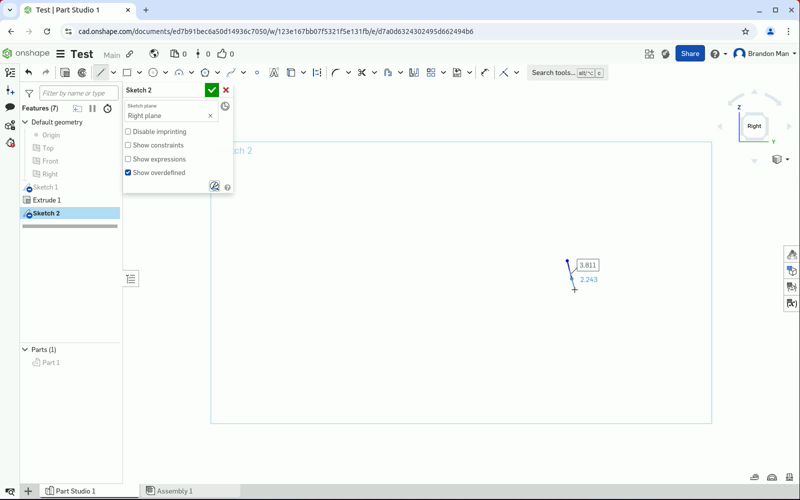
click(574, 289)
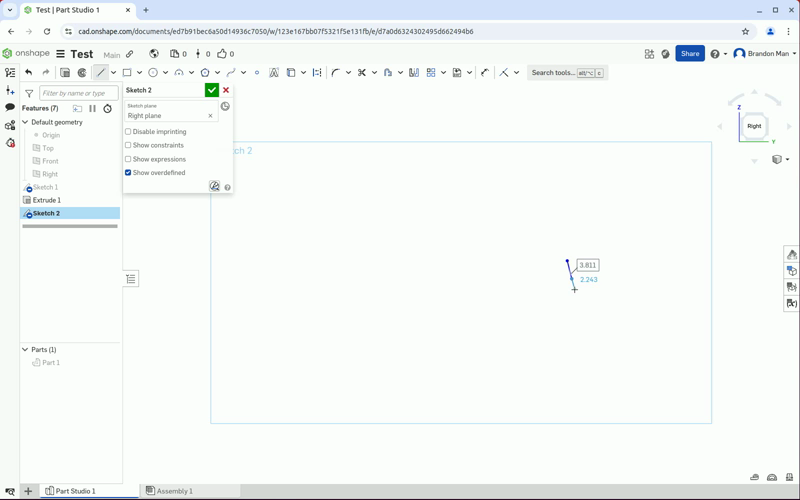
key_up(shift)
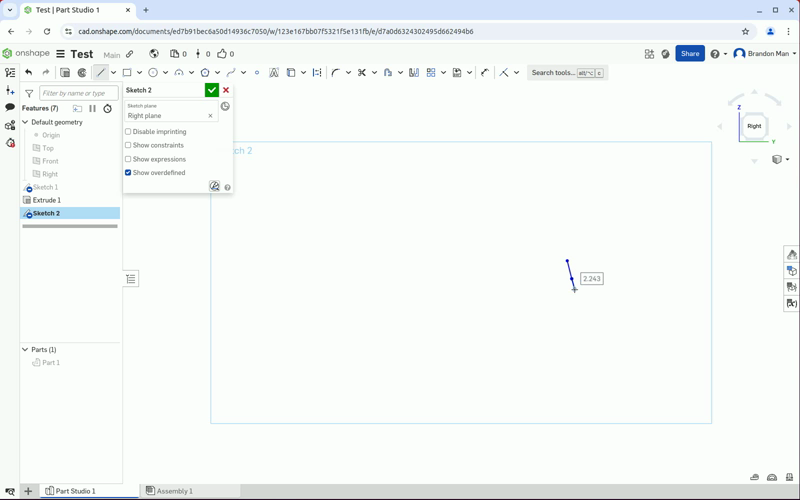
key_down(shift)
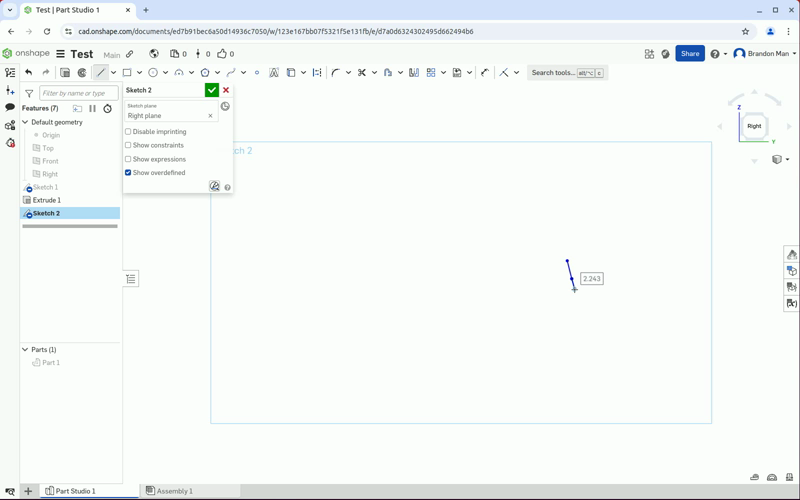
mouse_move(589, 289)
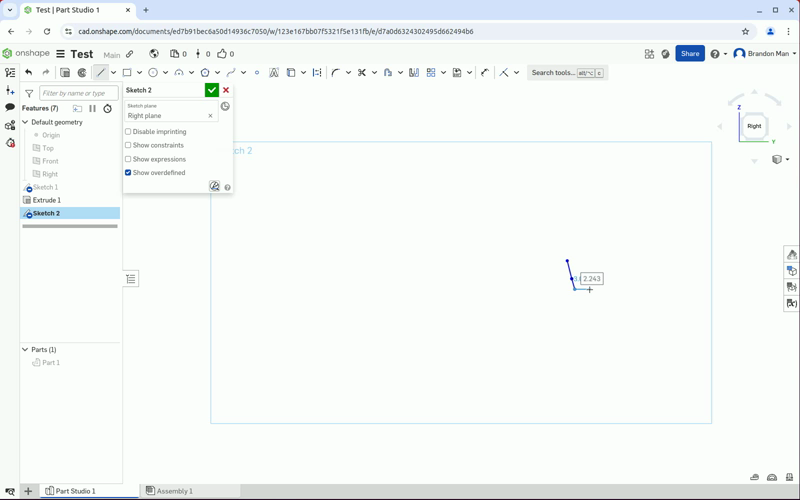
mouse_move(575, 291)
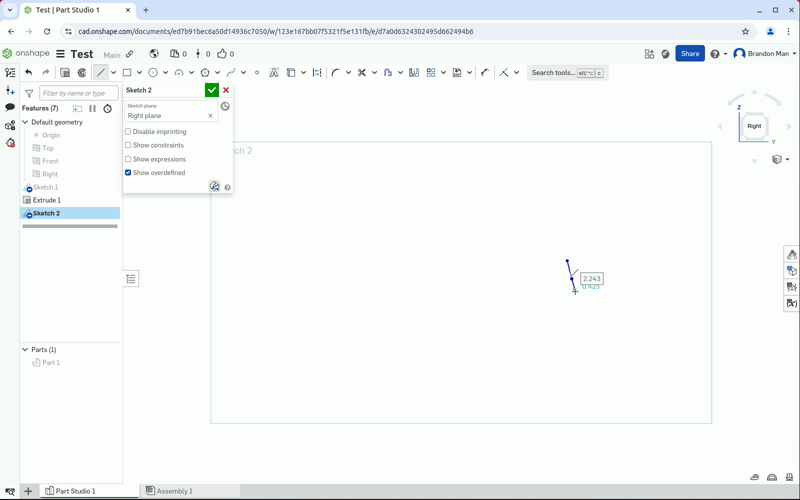
scroll(6)
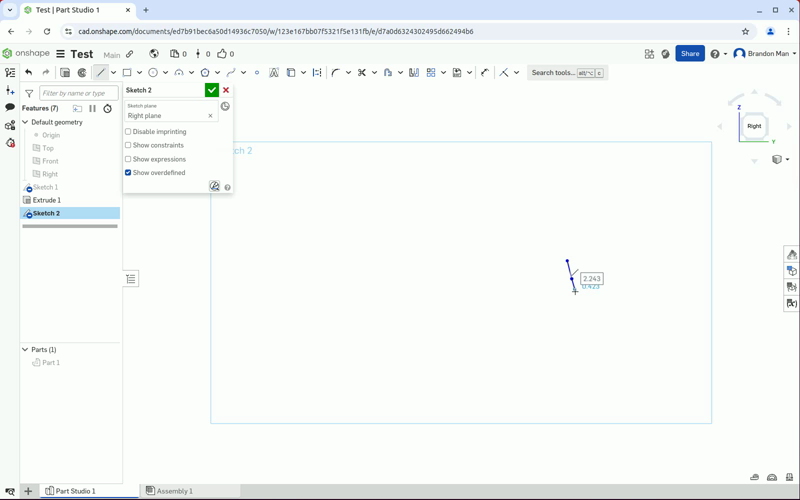
scroll(6)
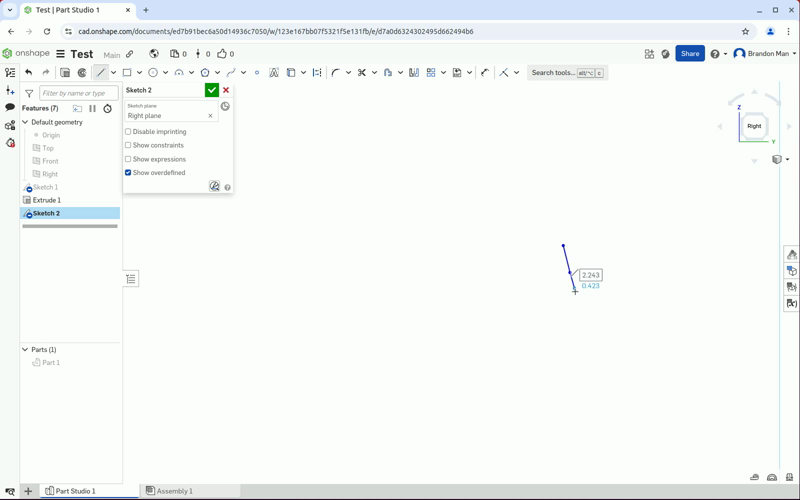
scroll(6)
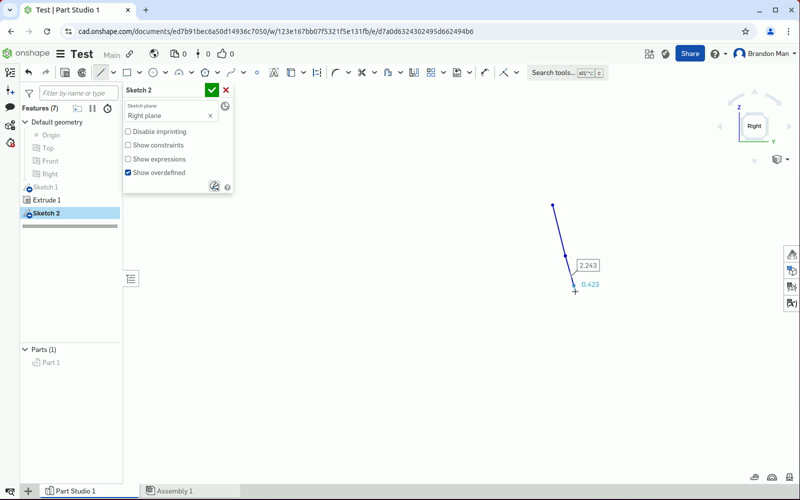
scroll(6)
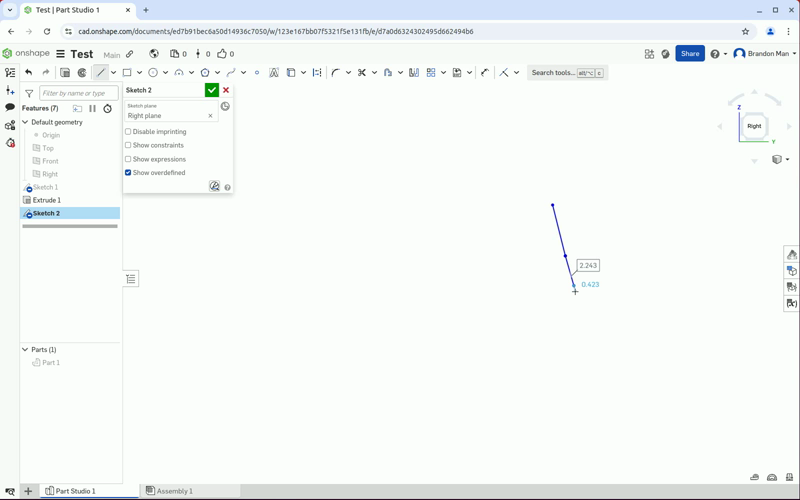
scroll(6)
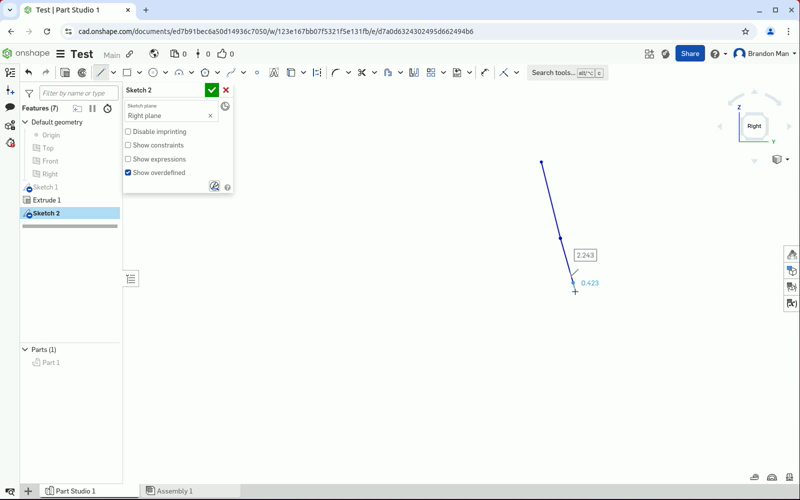
scroll(6)
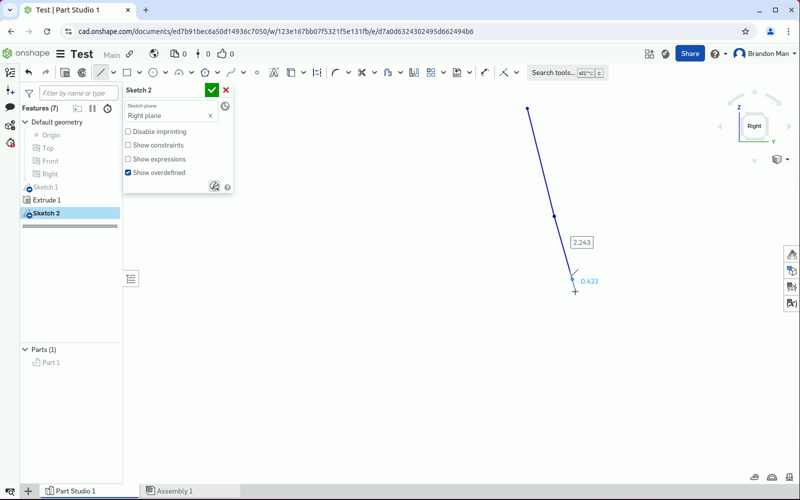
scroll(6)
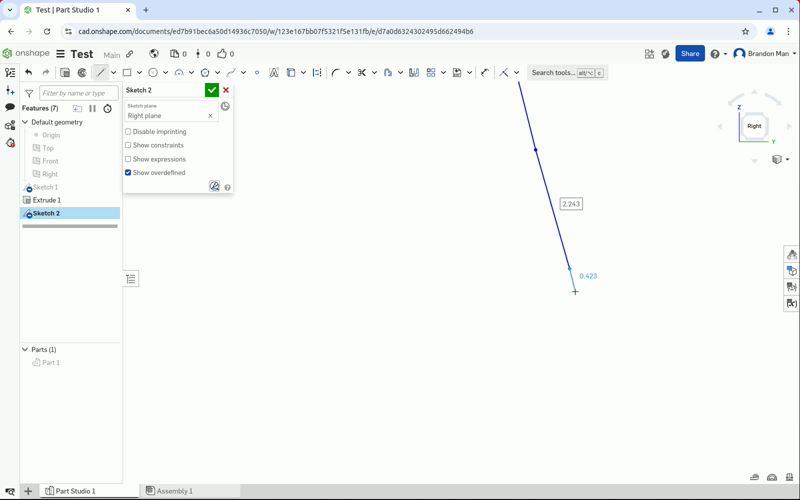
click(575, 291)
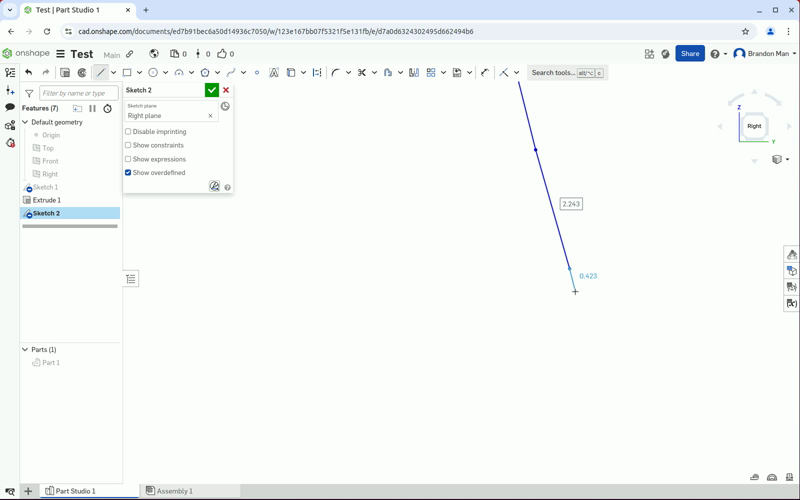
scroll(-6)
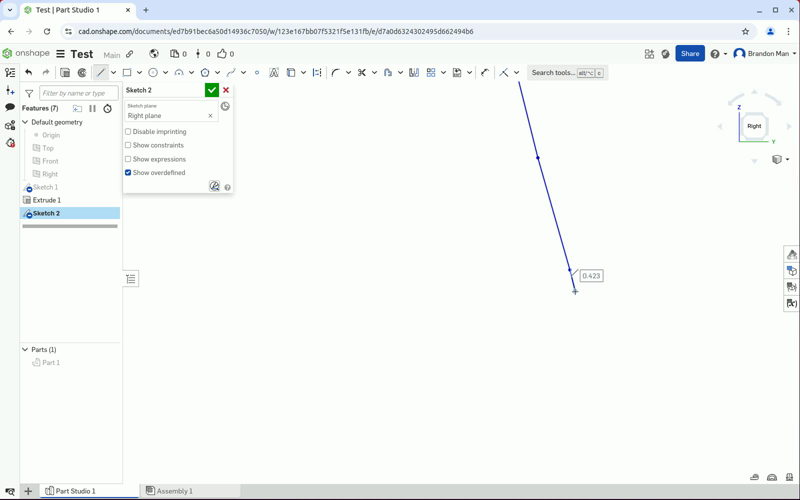
scroll(-6)
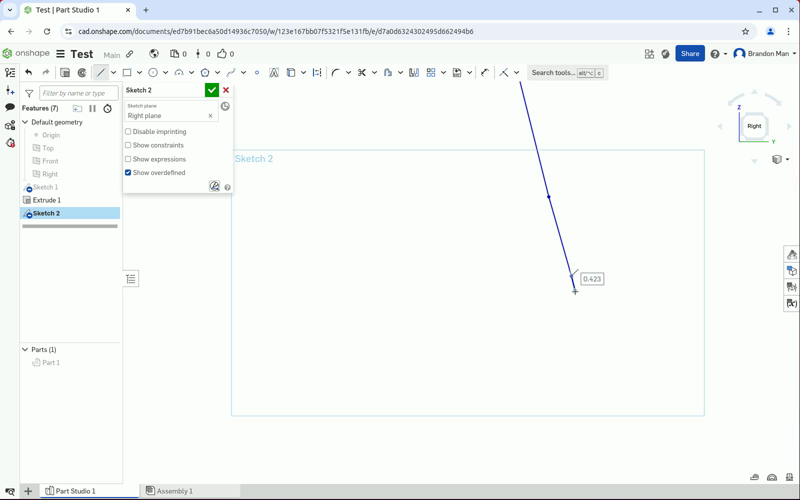
scroll(-6)
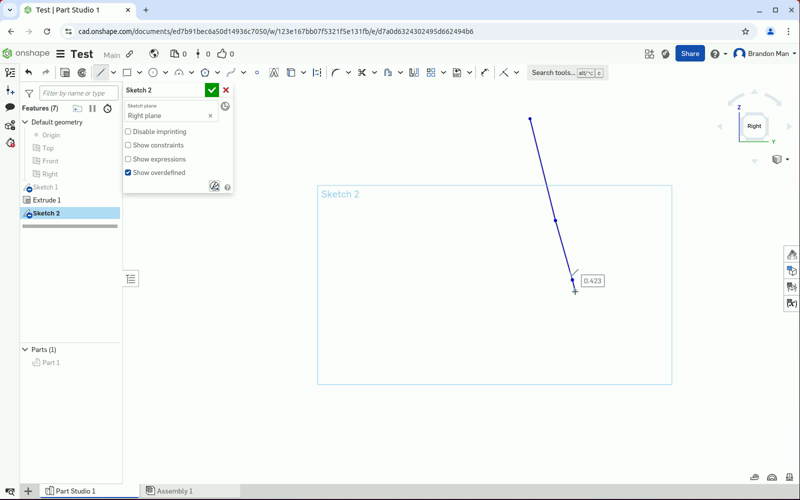
scroll(-6)
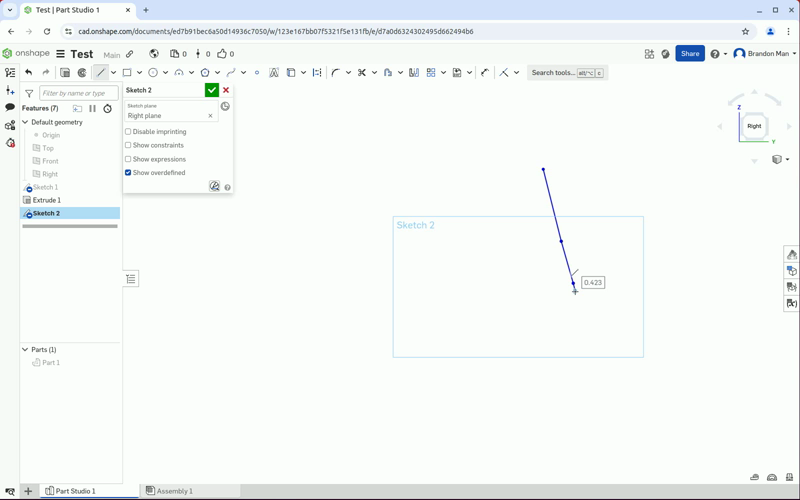
scroll(-6)
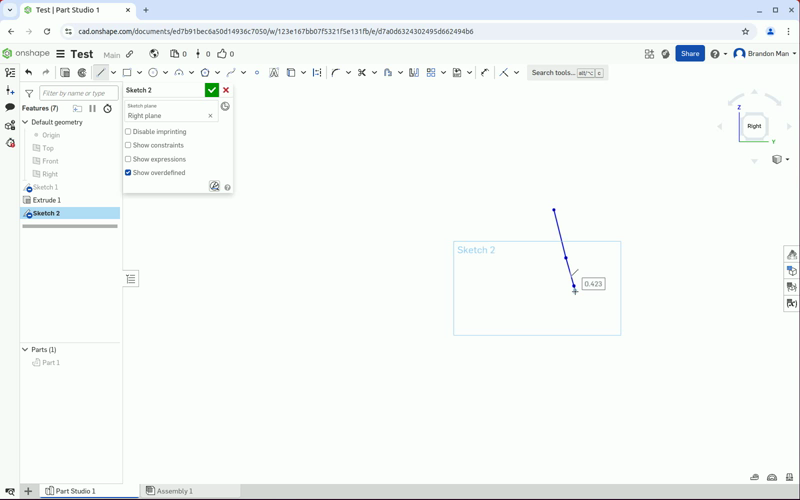
scroll(-6)
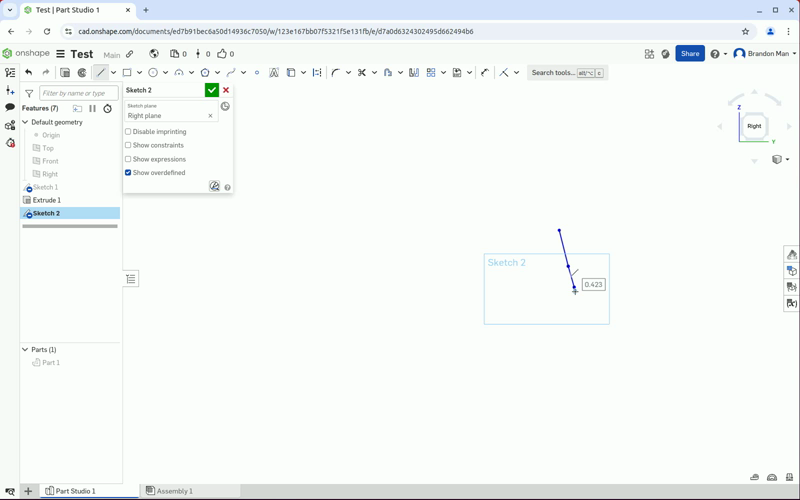
scroll(-6)
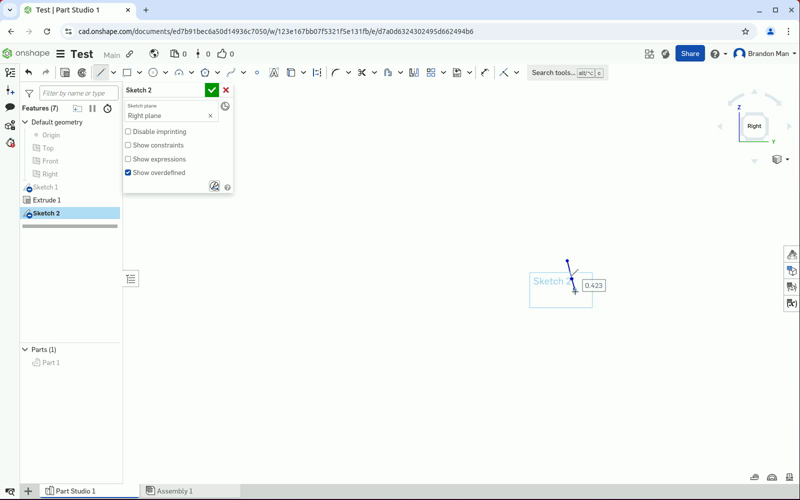
key_up(shift)
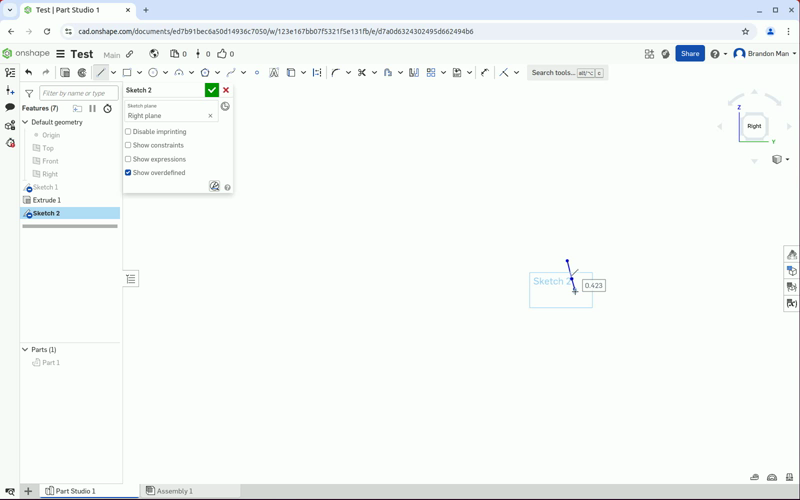
key_down(shift)
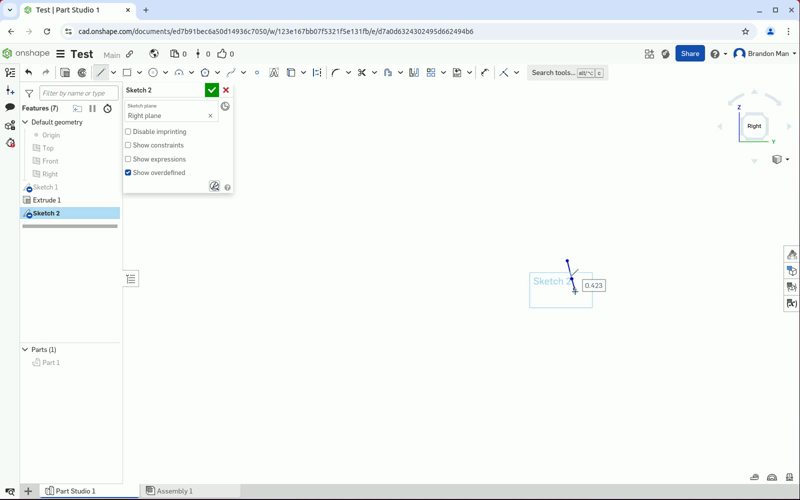
mouse_move(589, 291)
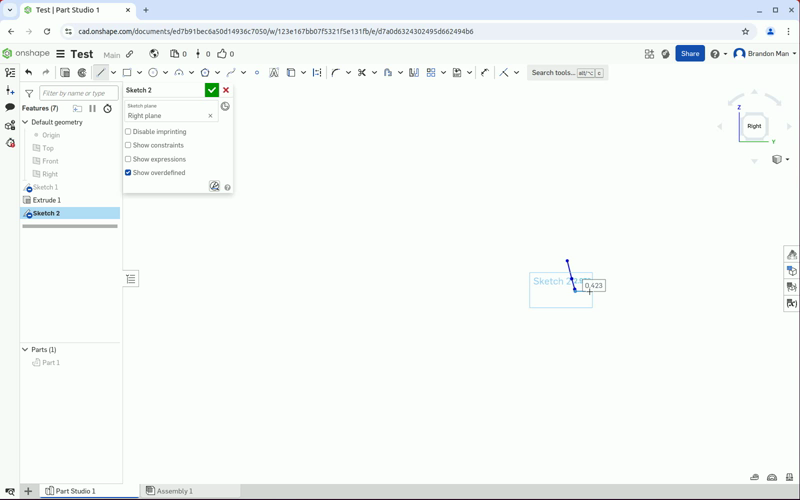
mouse_move(577, 299)
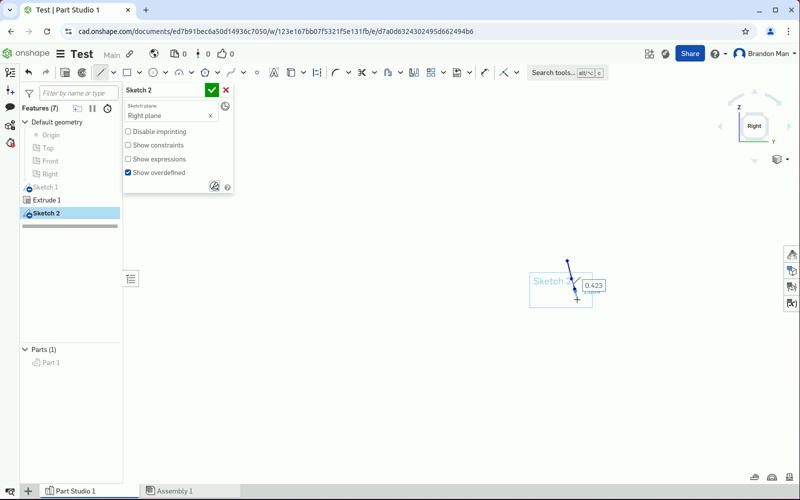
click(577, 299)
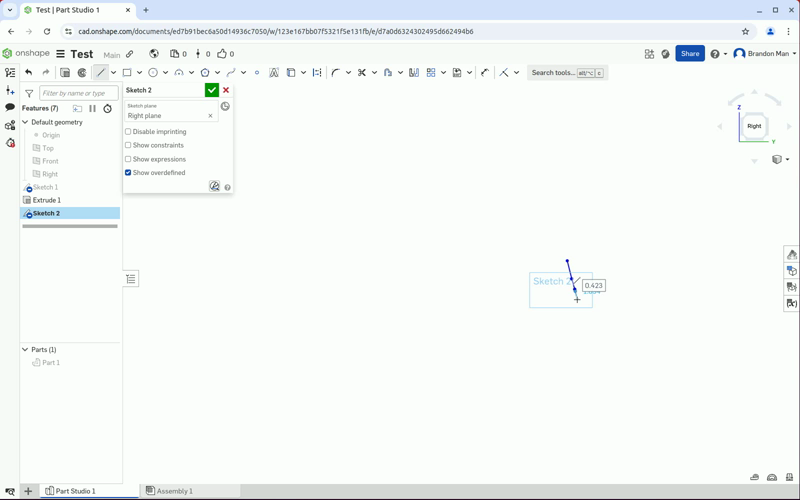
key_up(shift)
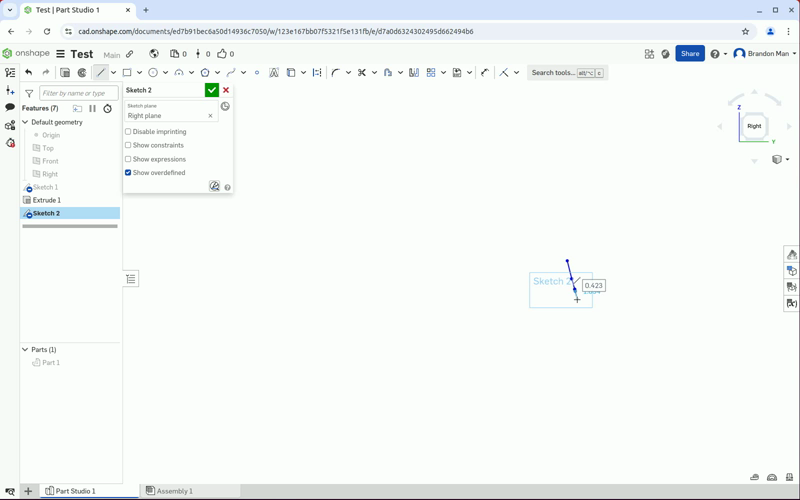
key_down(shift)
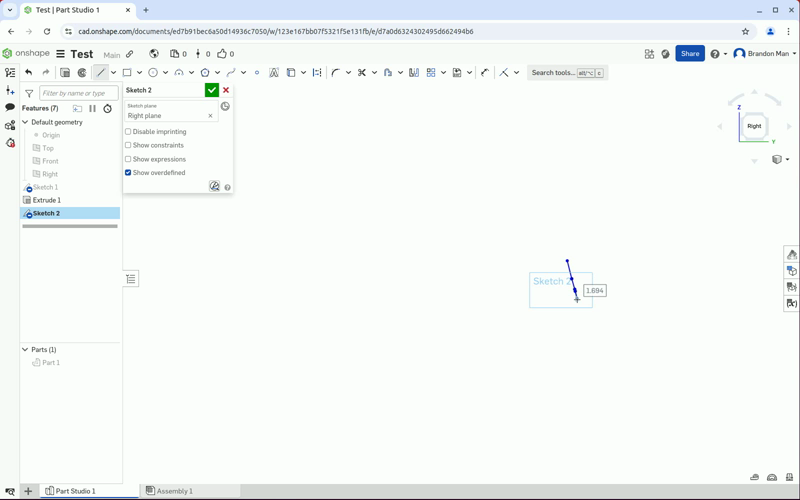
mouse_move(589, 299)
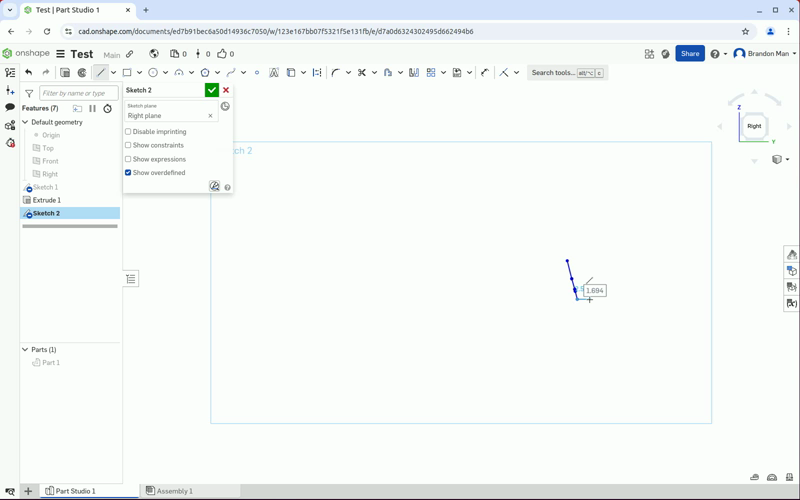
mouse_move(589, 290)
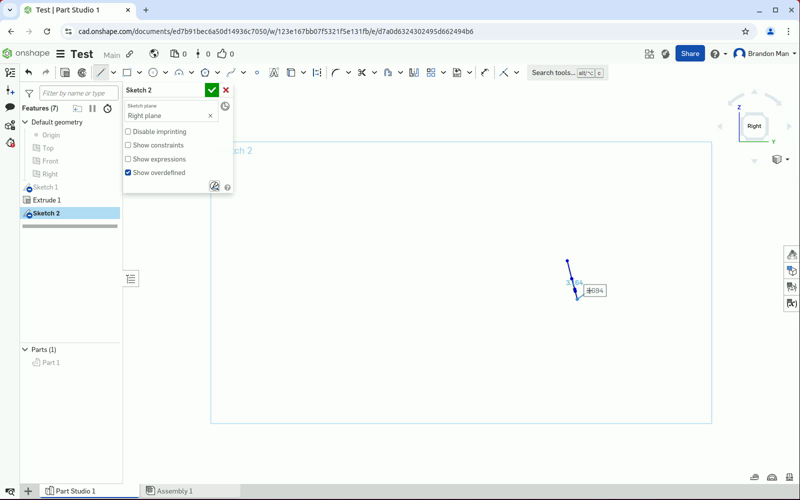
click(589, 290)
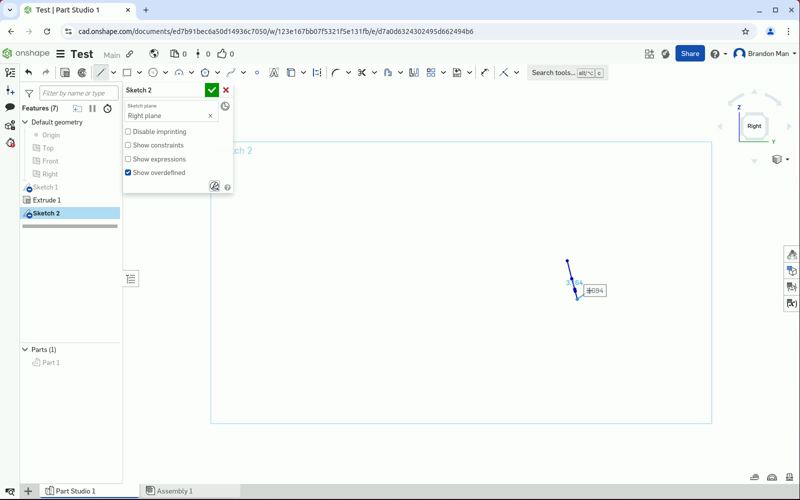
key_up(shift)
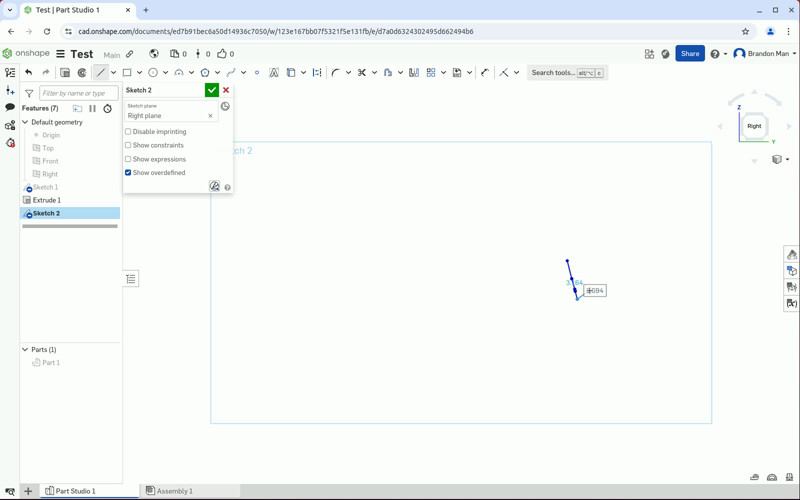
key_down(shift)
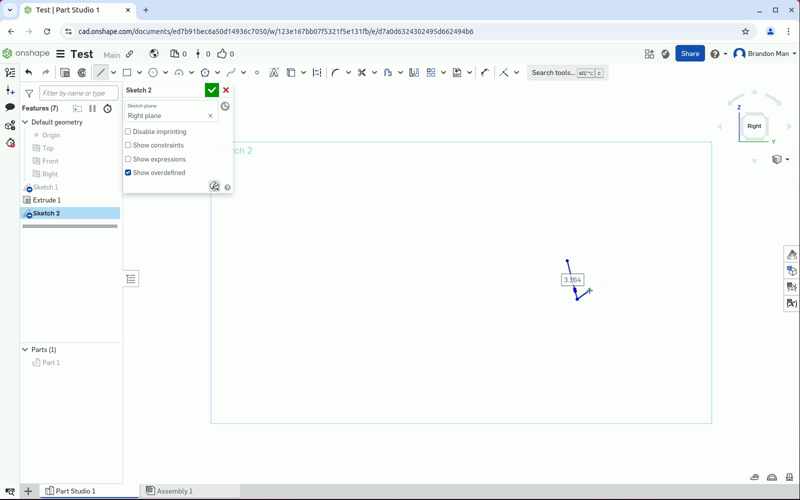
mouse_move(589, 290)
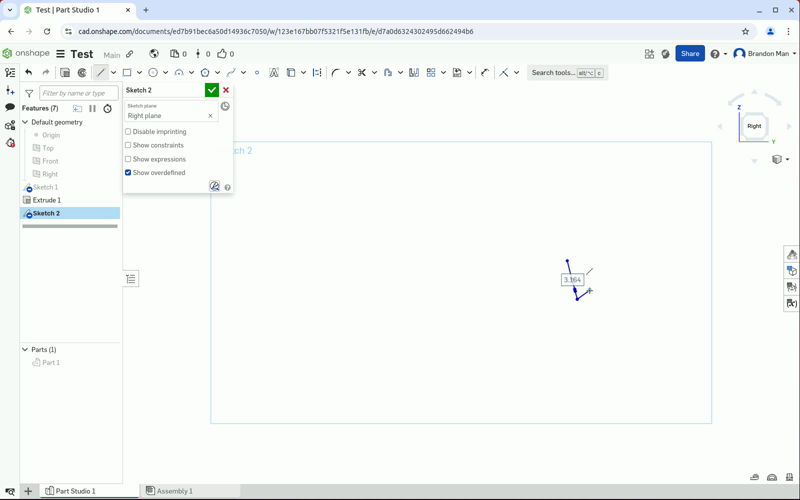
mouse_move(589, 252)
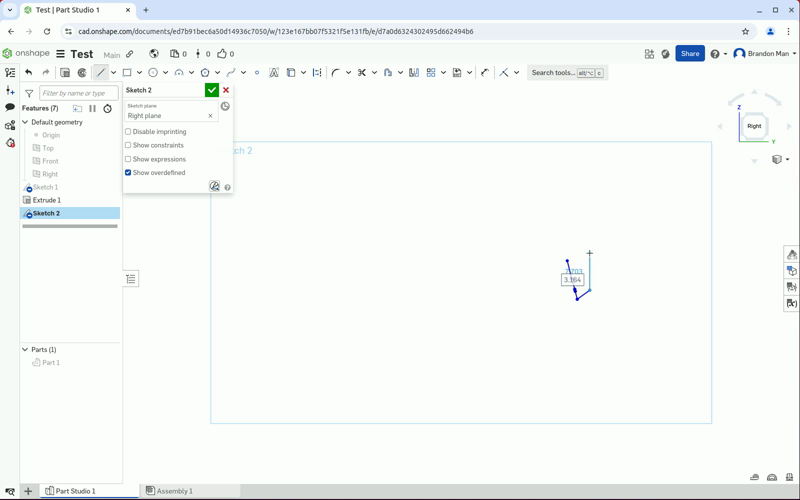
click(589, 252)
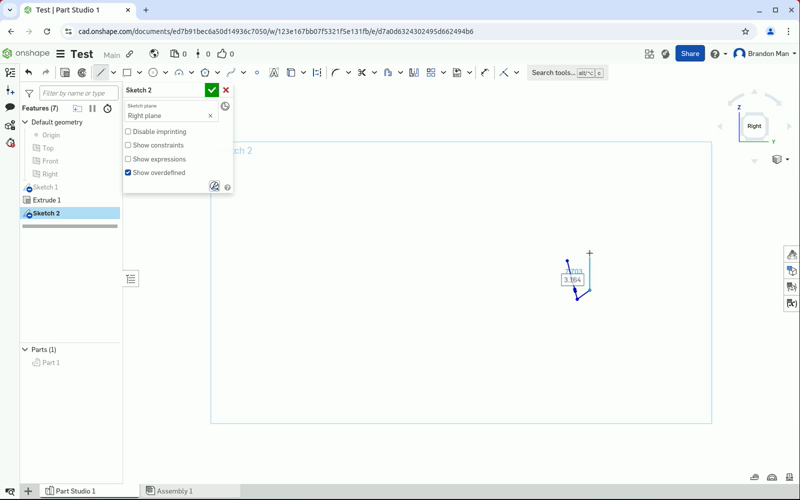
key_up(shift)
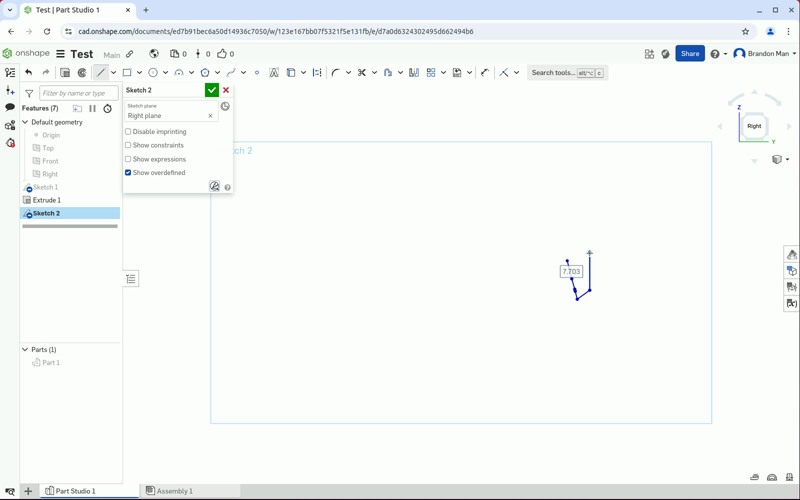
mouse_move(589, 252)
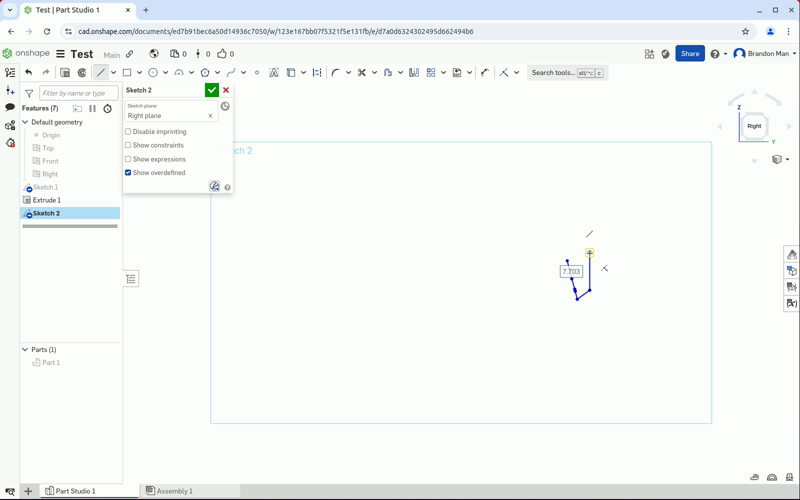
key_down(shift)
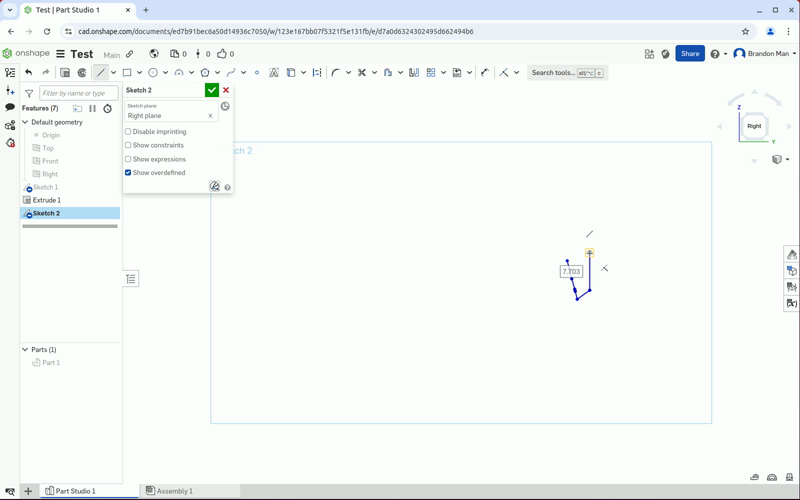
mouse_move(567, 260)
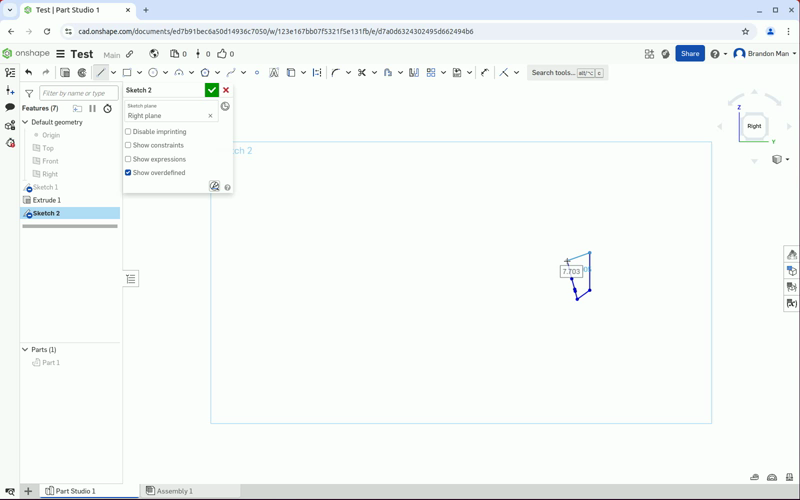
key_up(shift)
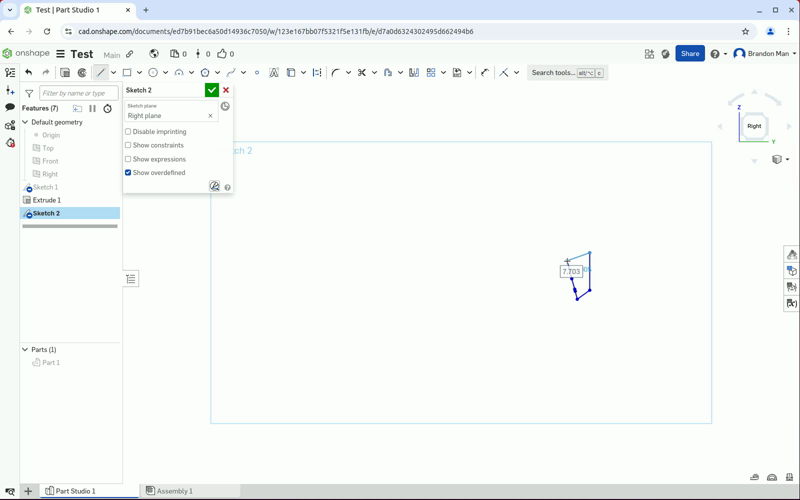
click(567, 260)
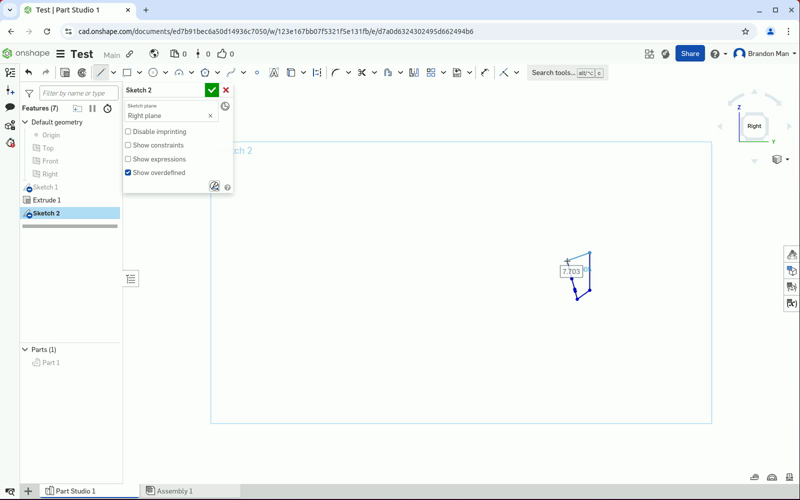
key(esc)
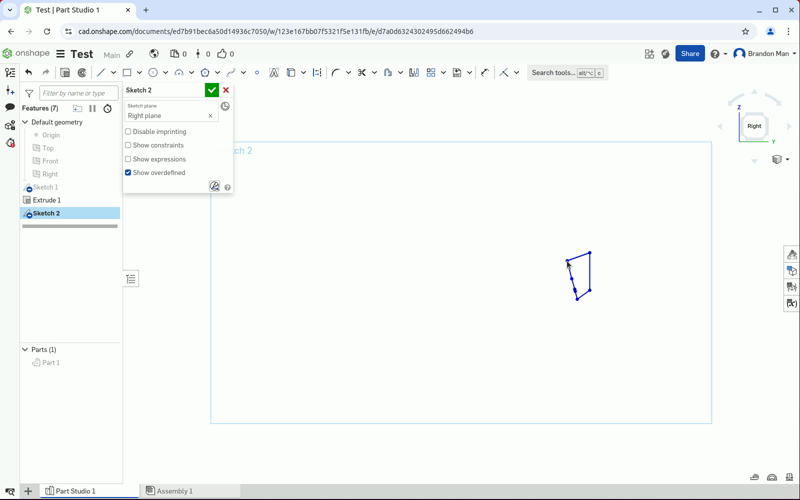
mouse_move(582, 262)
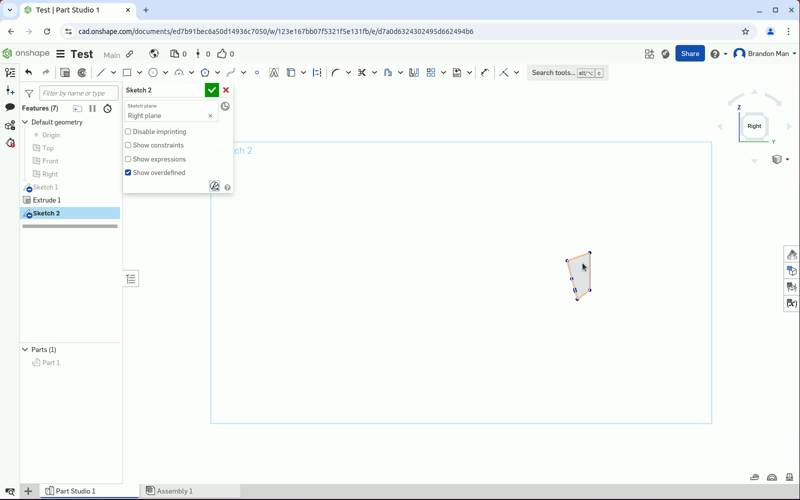
scroll(6)
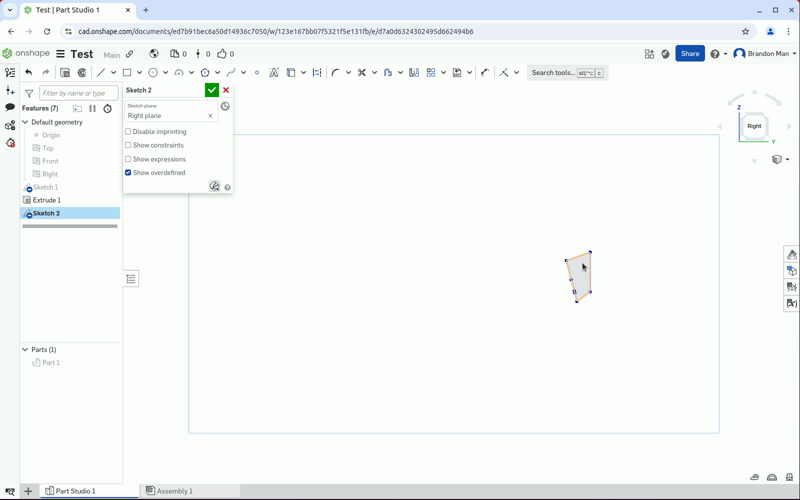
scroll(6)
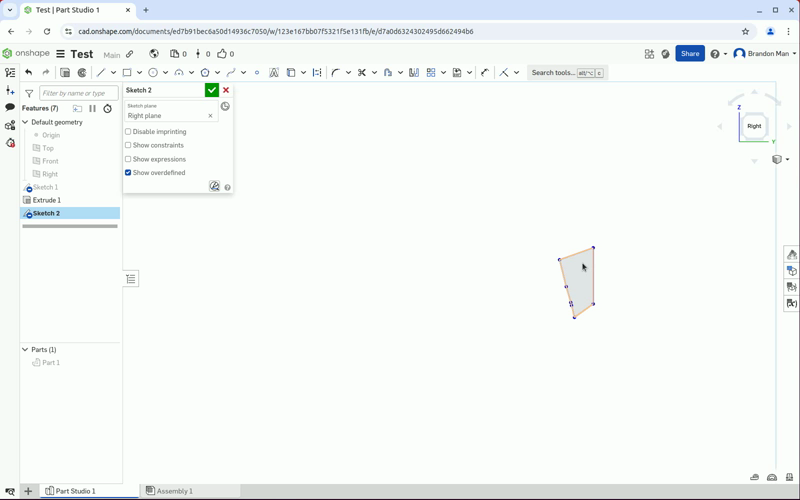
scroll(6)
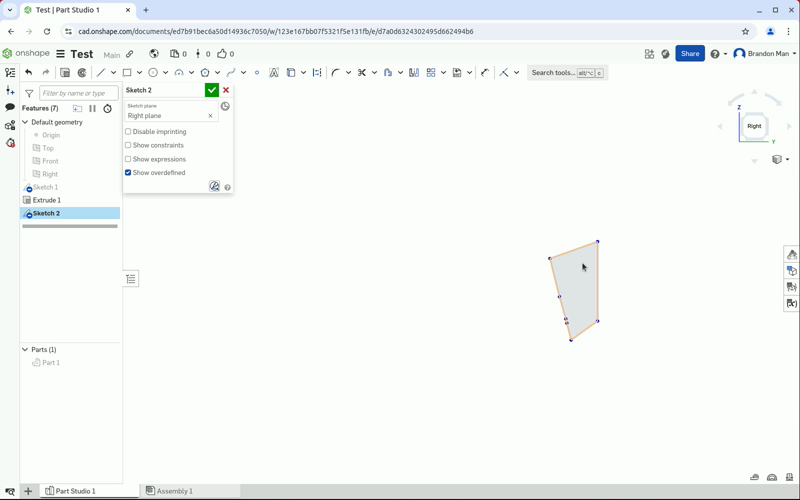
scroll(6)
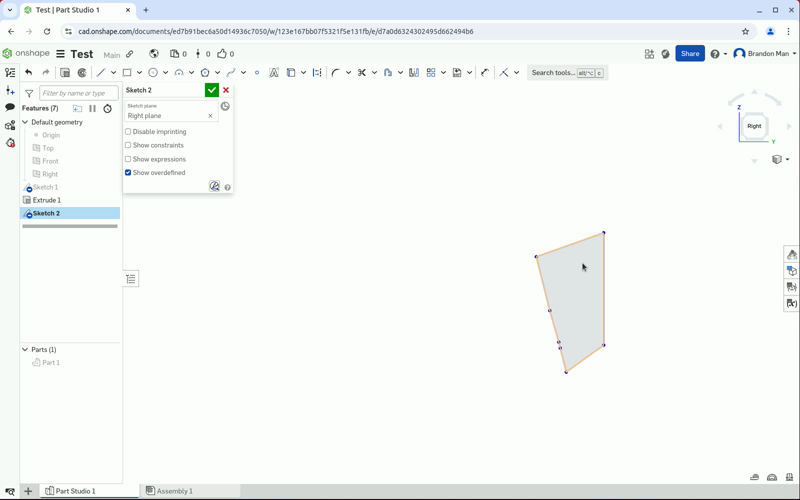
scroll(6)
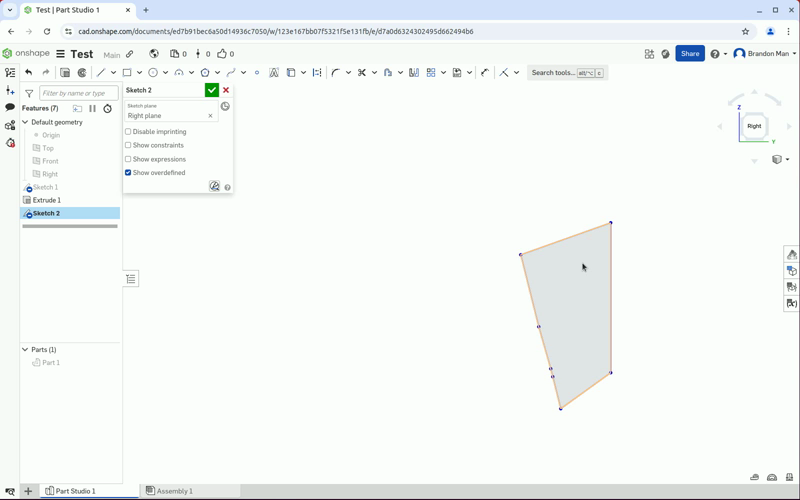
scroll(6)
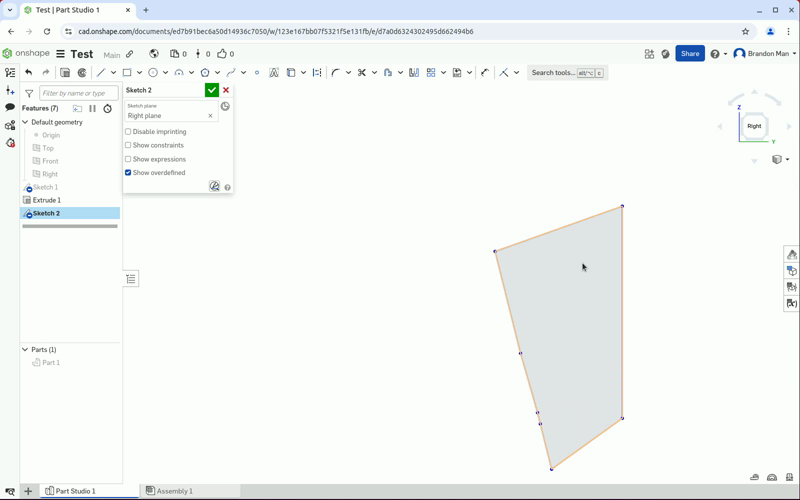
scroll(6)
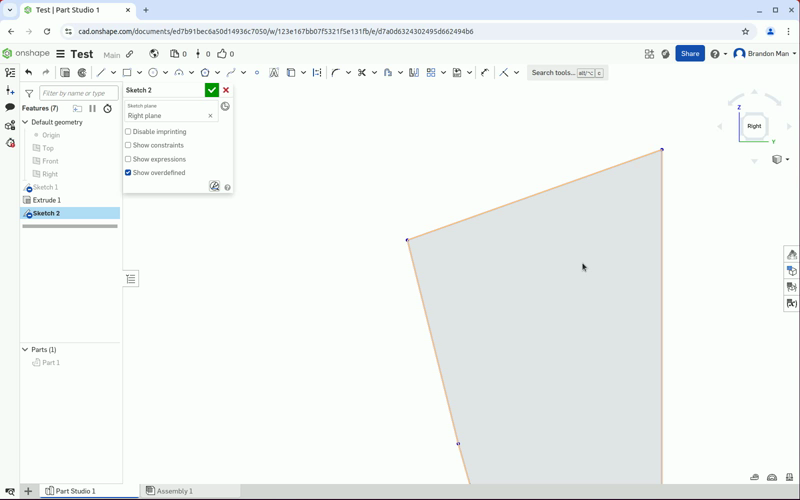
click(582, 262)
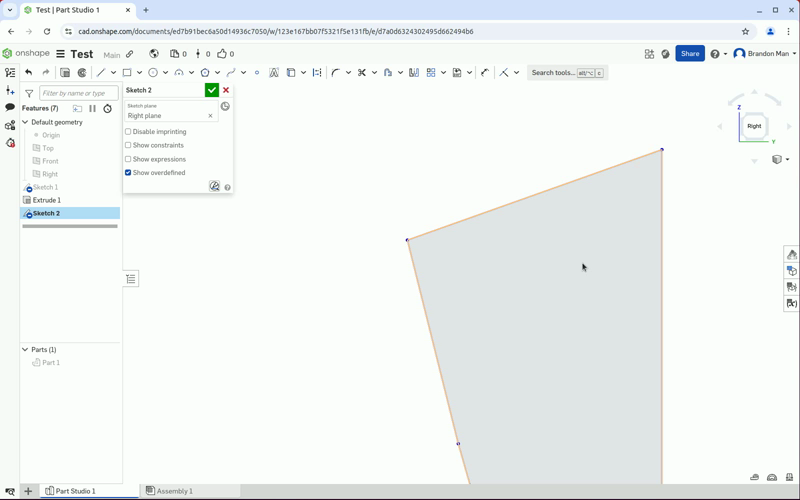
scroll(-6)
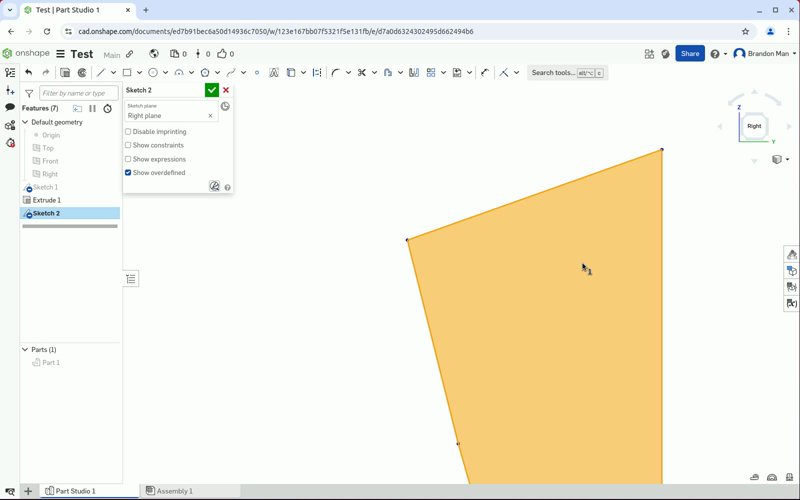
scroll(-6)
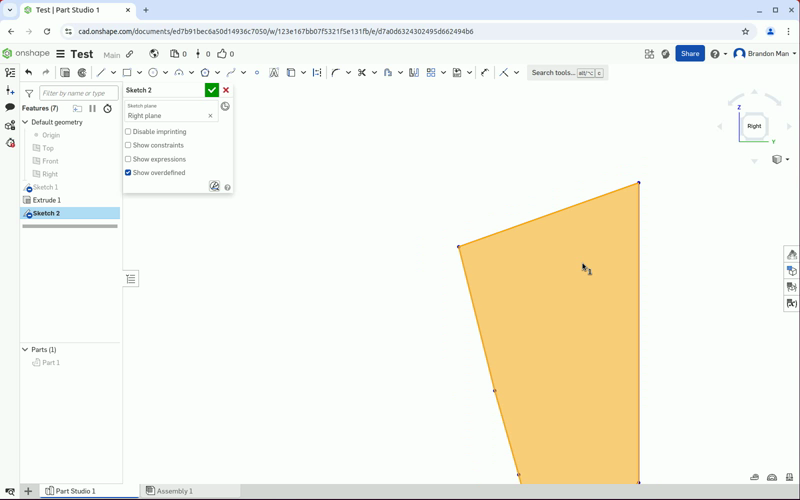
scroll(-6)
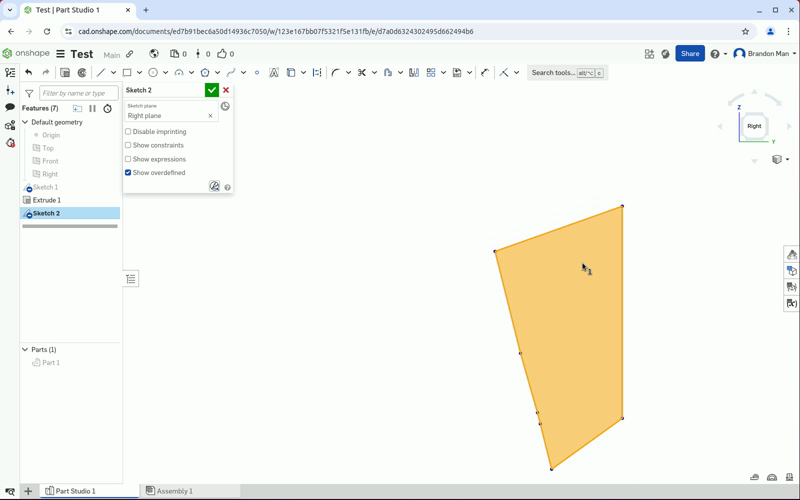
scroll(-6)
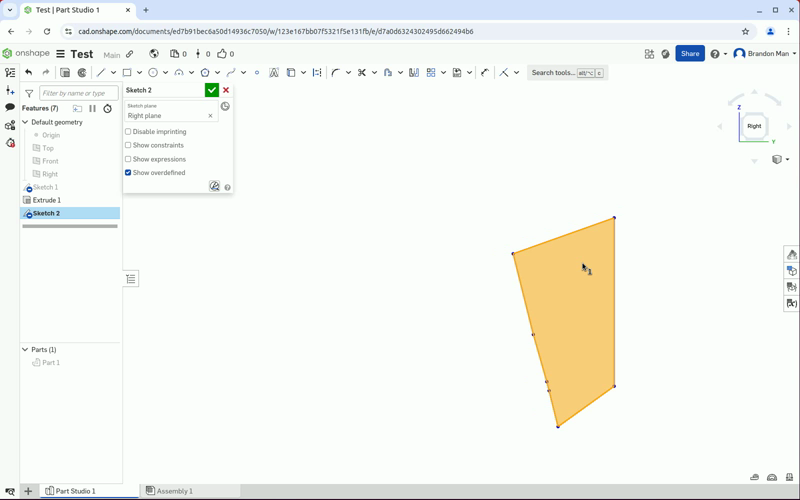
scroll(-6)
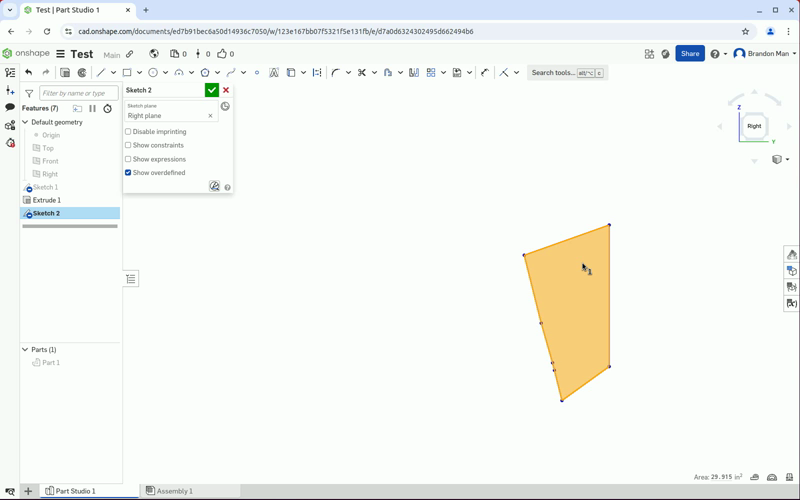
scroll(-6)
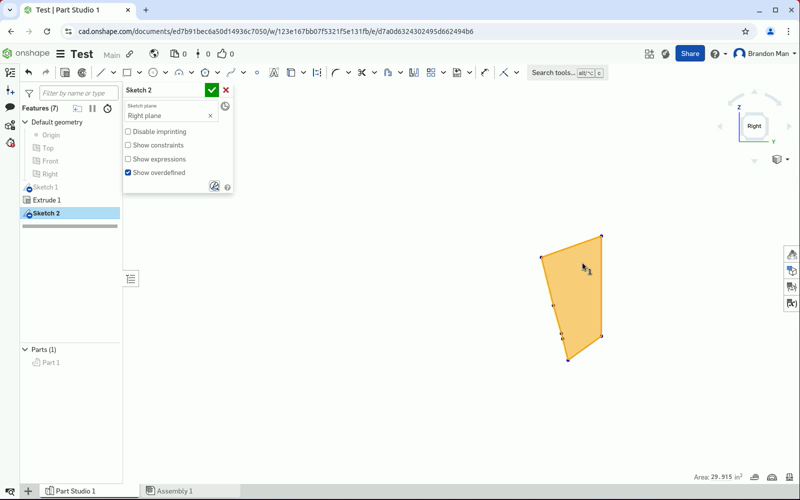
scroll(-6)
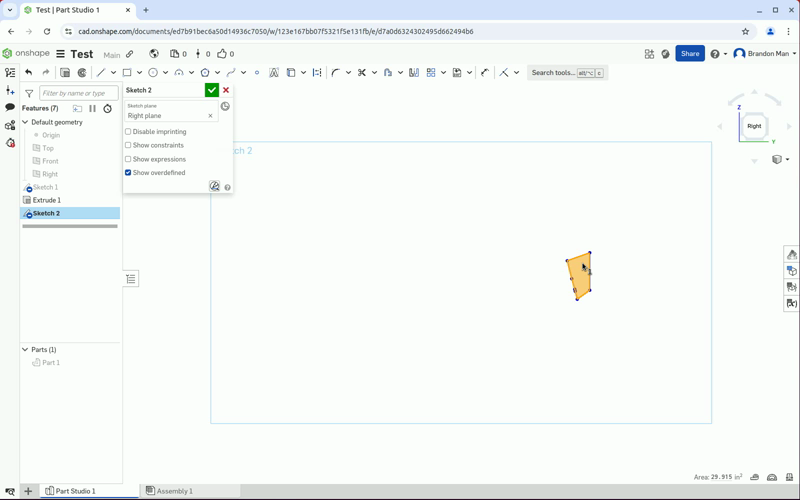
mouse_move(73, 352)
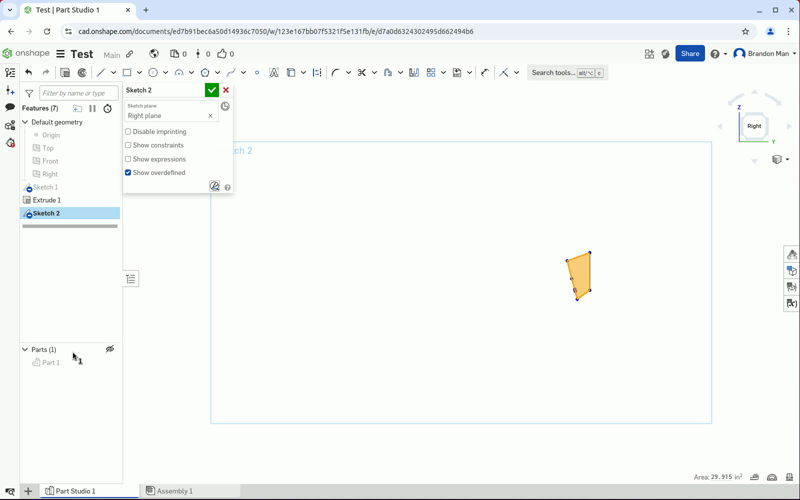
key(shift+y)
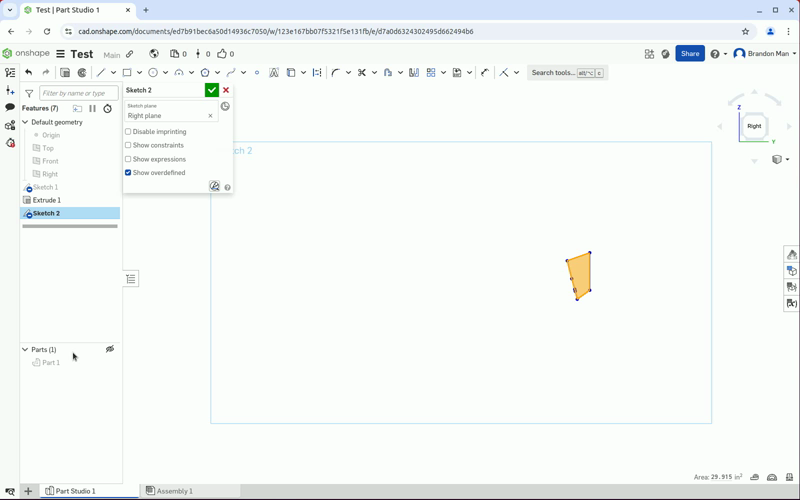
key(shift+e)
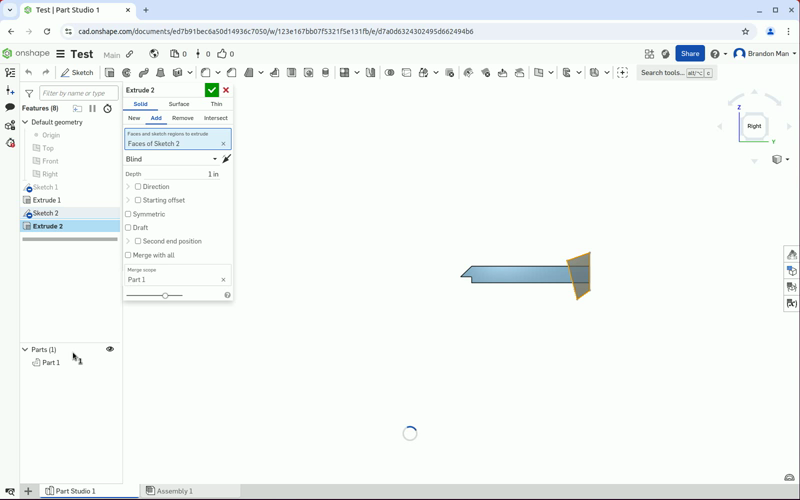
mouse_move(143, 106)
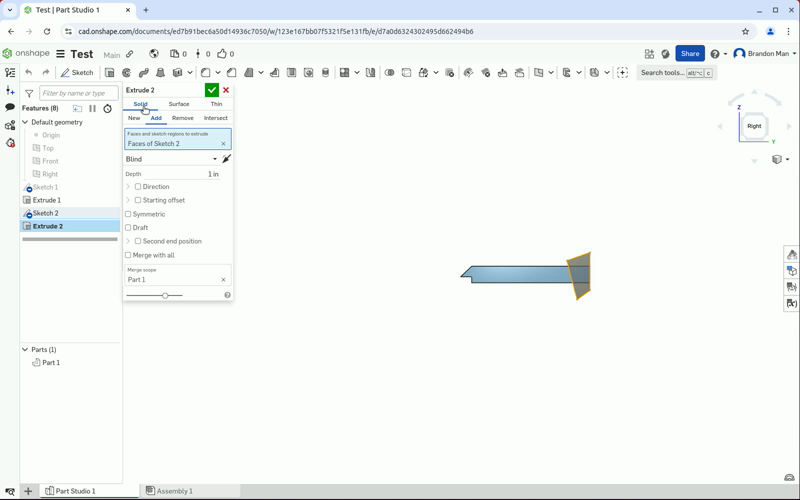
click(143, 106)
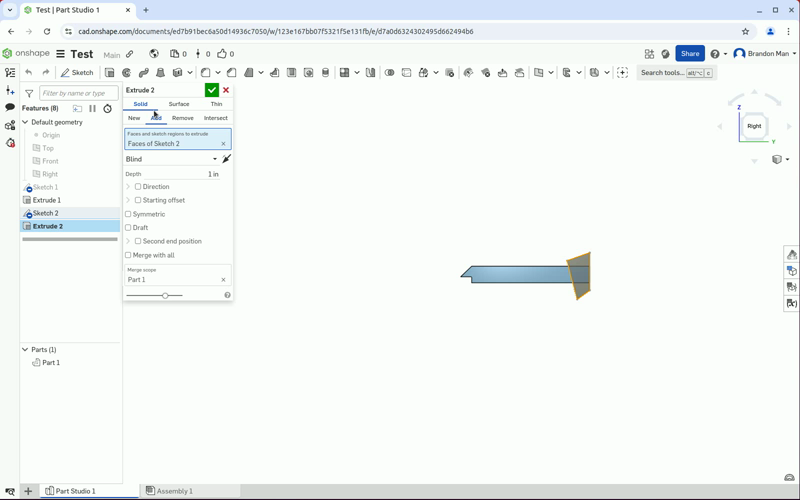
mouse_move(186, 120)
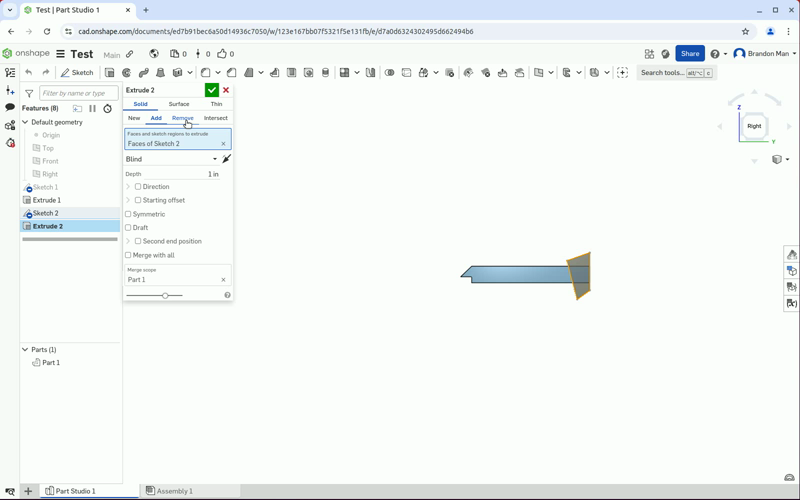
click(186, 120)
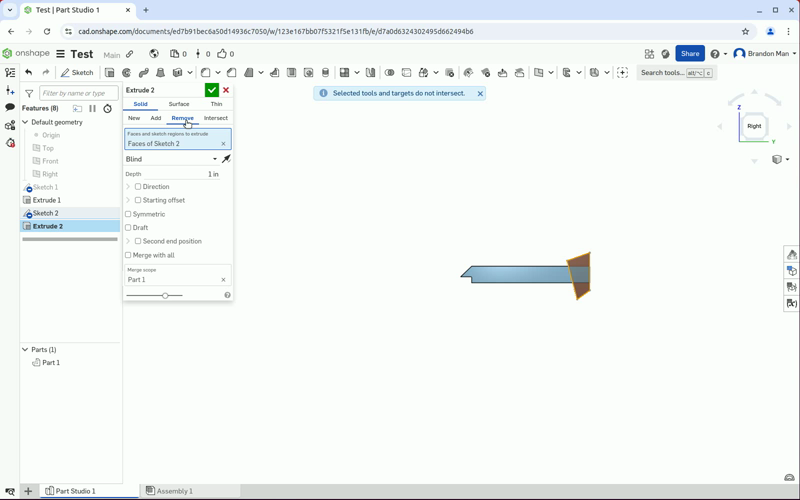
key(tab, 4)
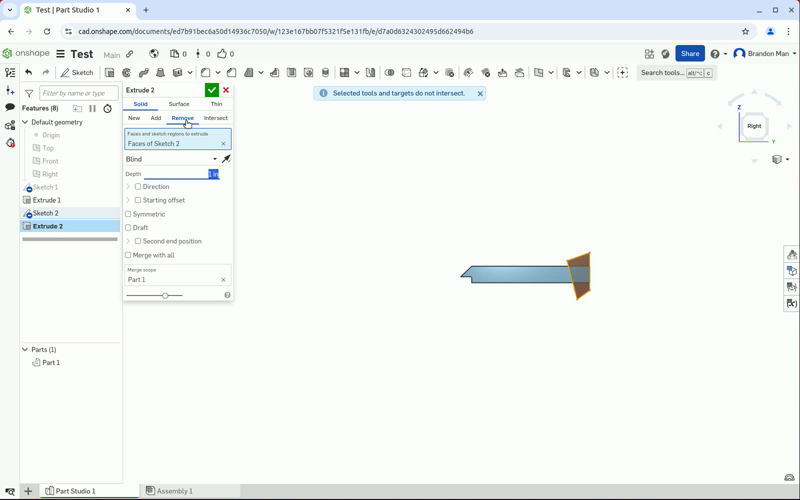
text(-17.813)
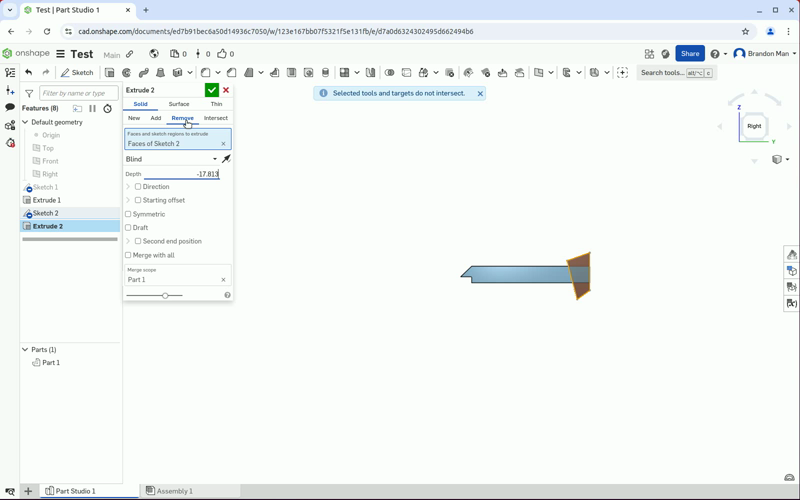
key(tab, 6)
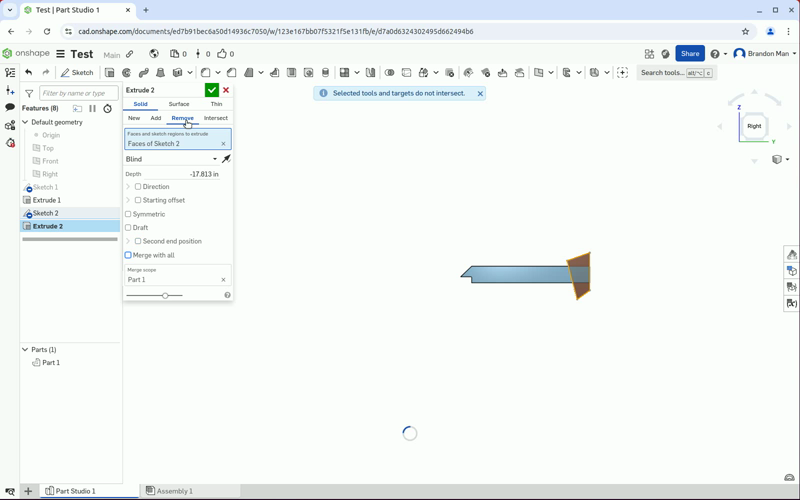
key(space)
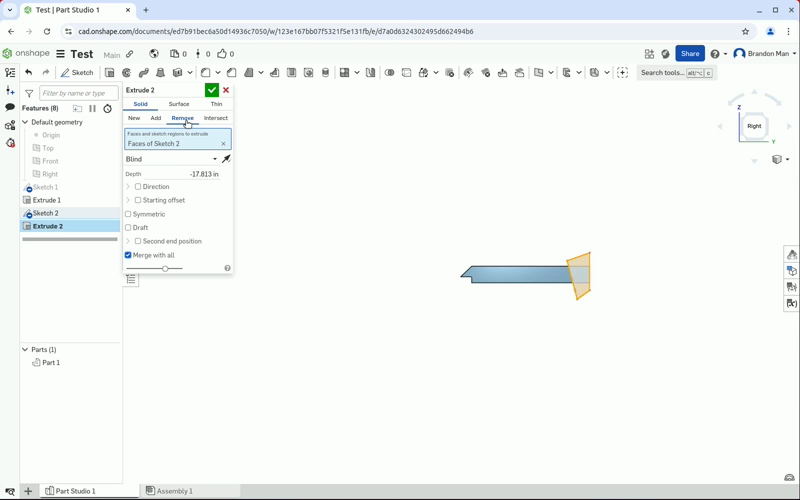
key(enter)
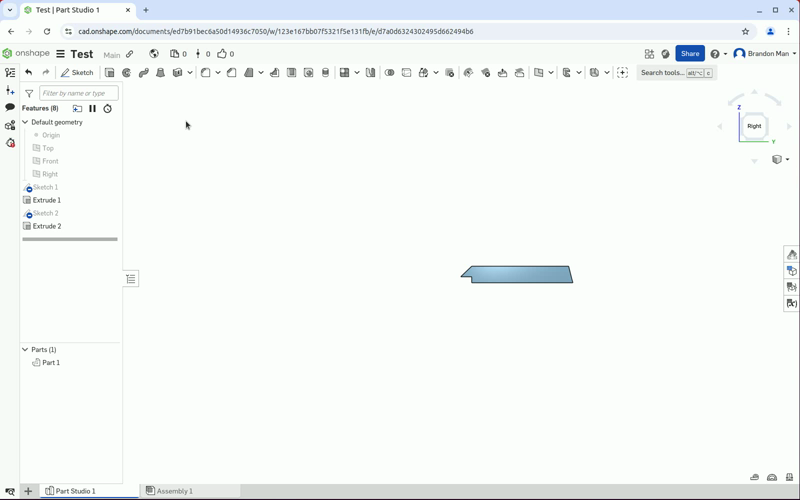
key(shift+h)
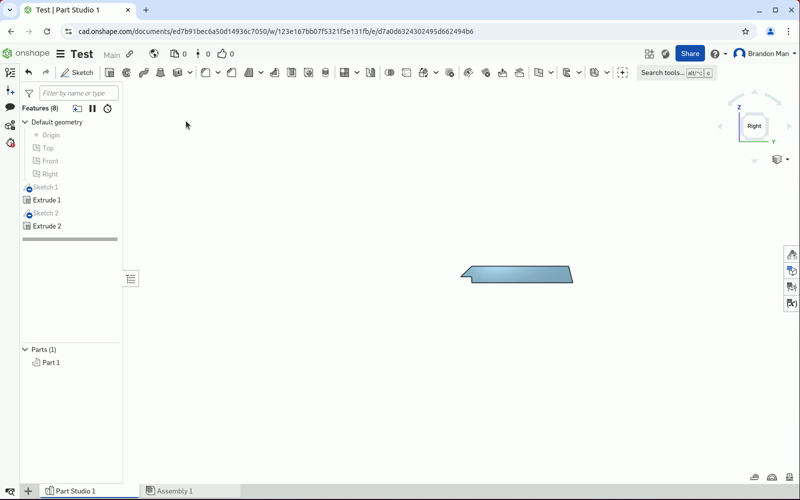
key(shift+h)
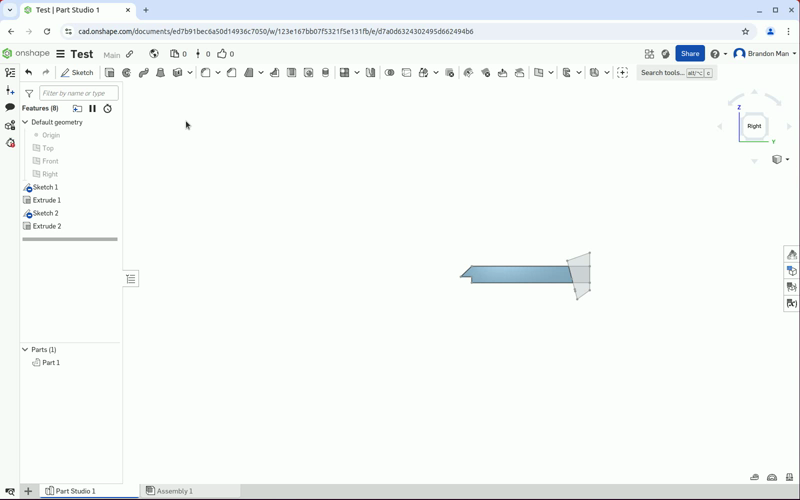
key(shift+7)
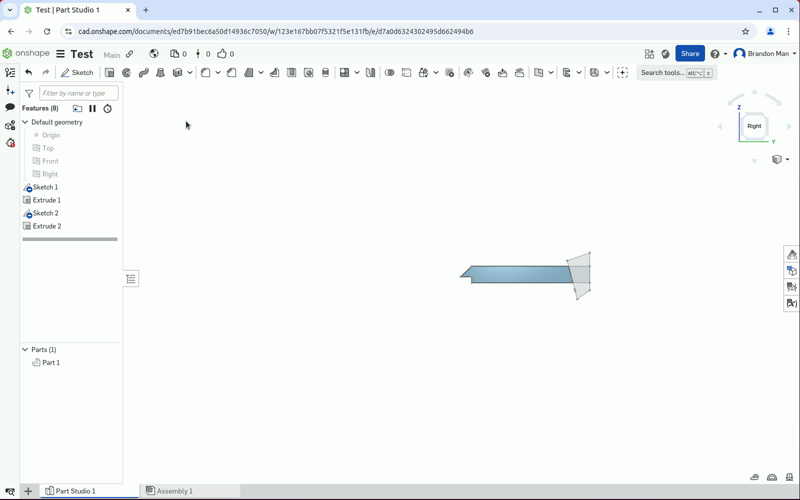
key(right, 2)
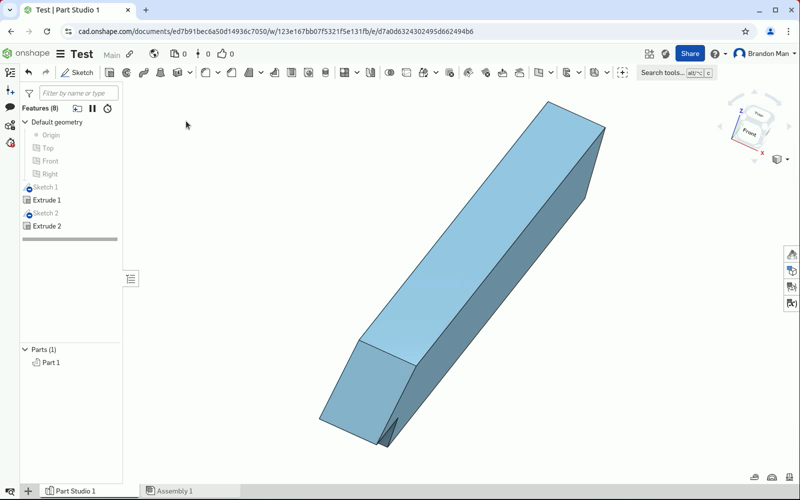
key(down, 2)
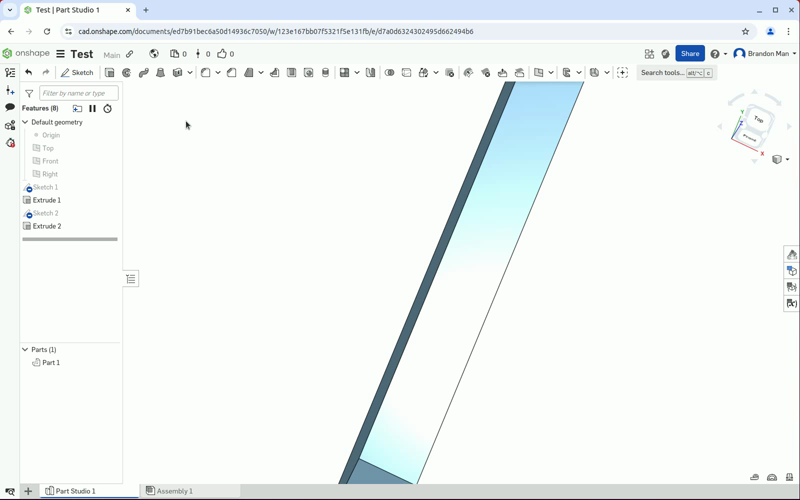
key(up, 2)
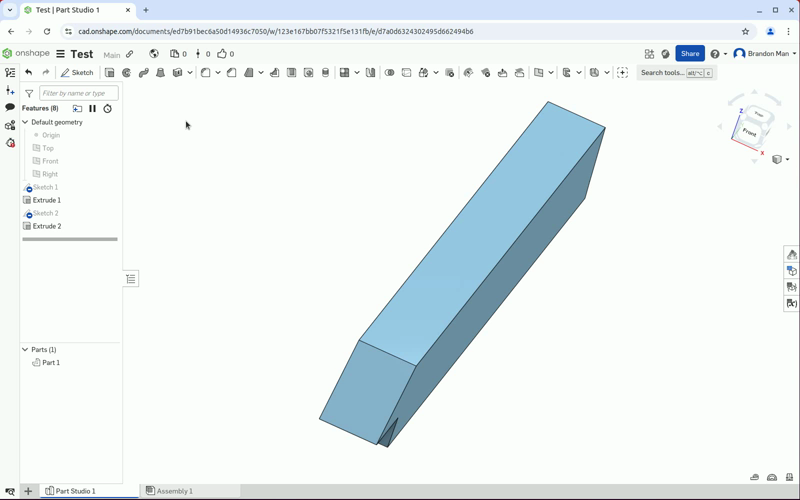
key(left, 2)
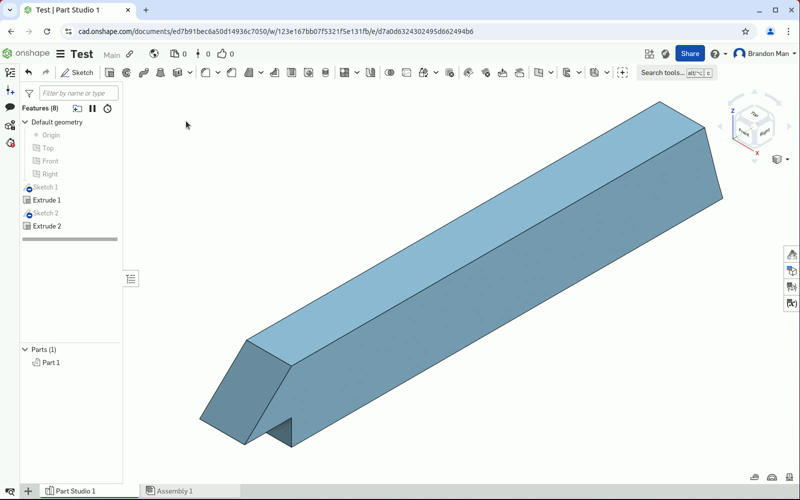
mouse_move(73, 189)
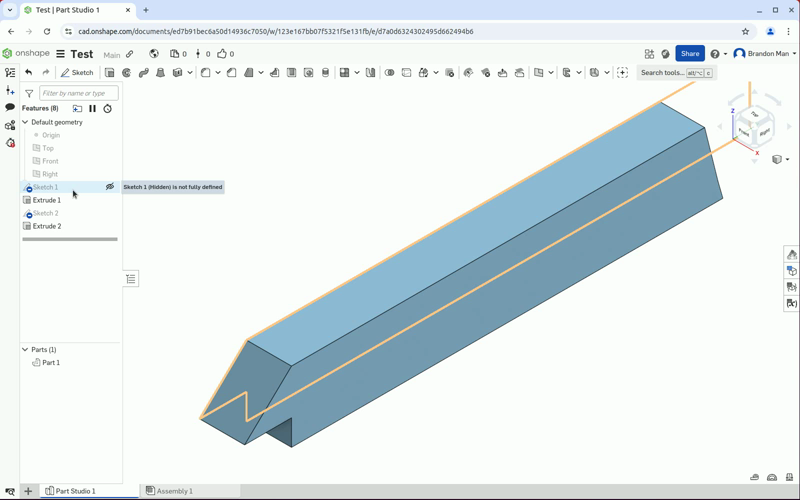
click(73, 189)